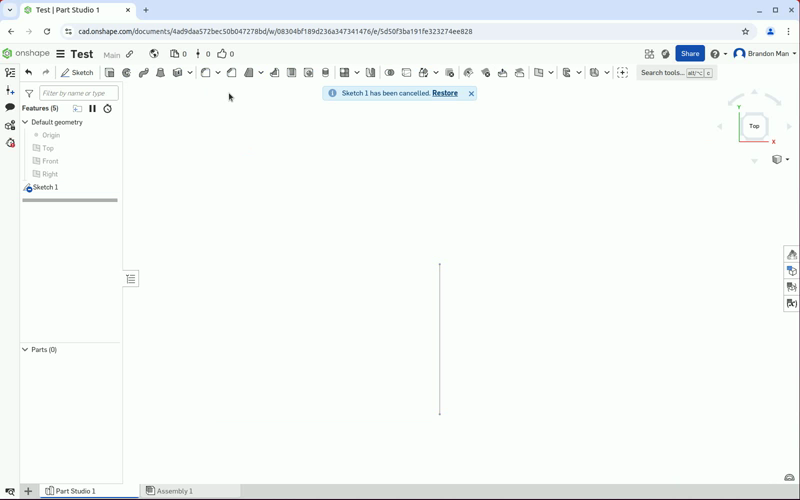
key(shift+h)
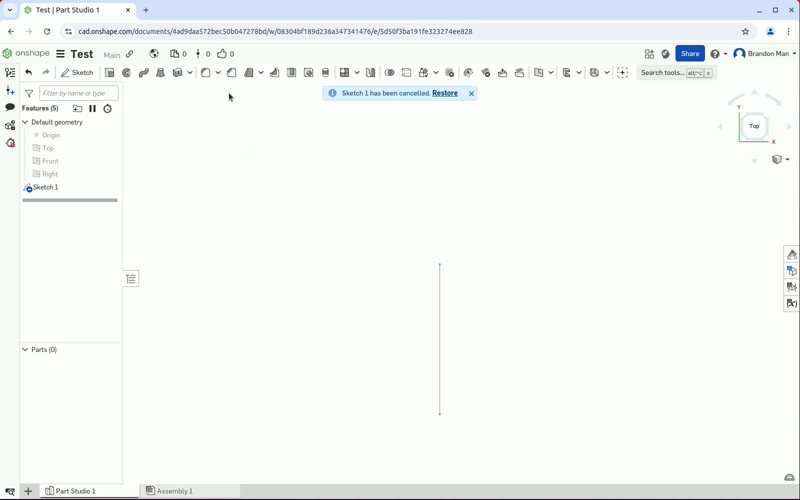
key(shift+s)
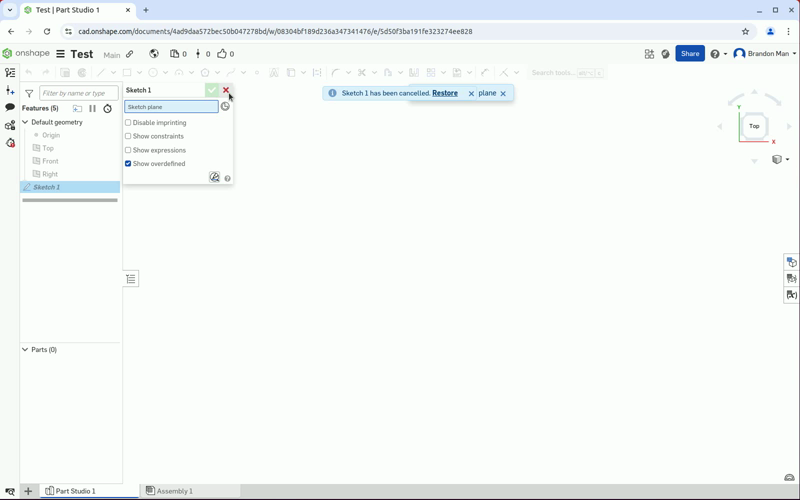
mouse_move(73, 150)
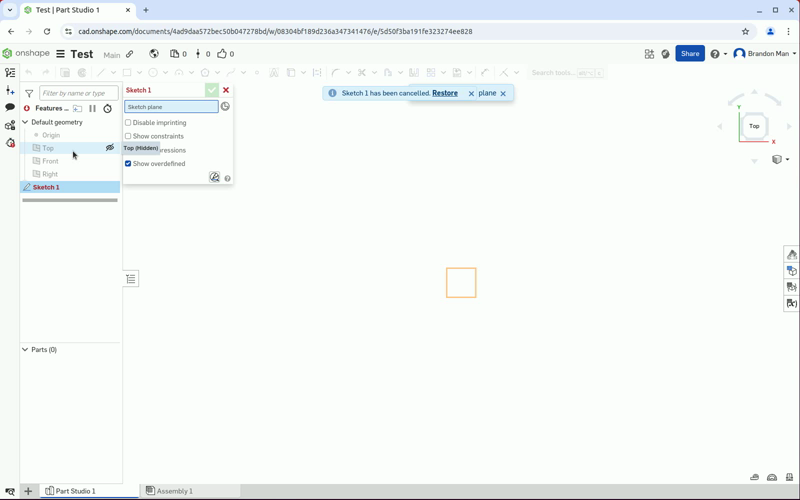
click(73, 150)
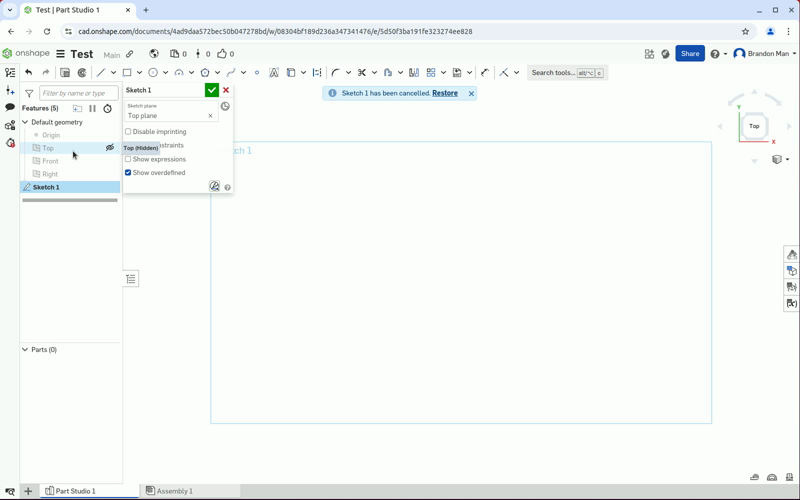
mouse_move(73, 352)
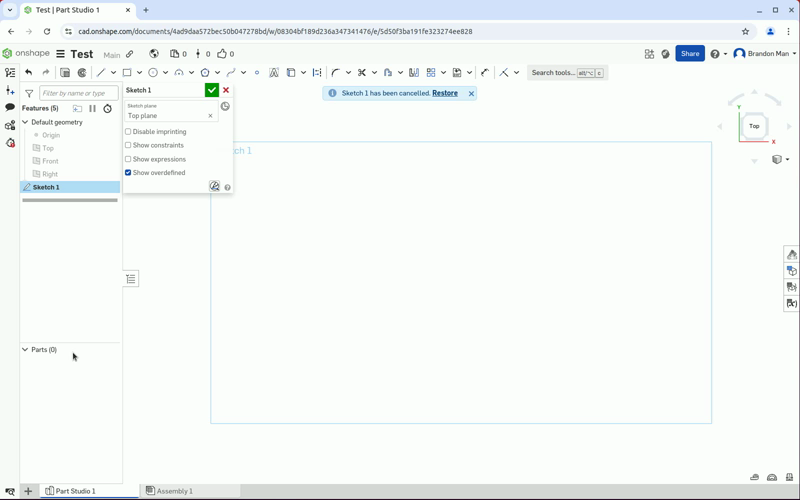
key(y)
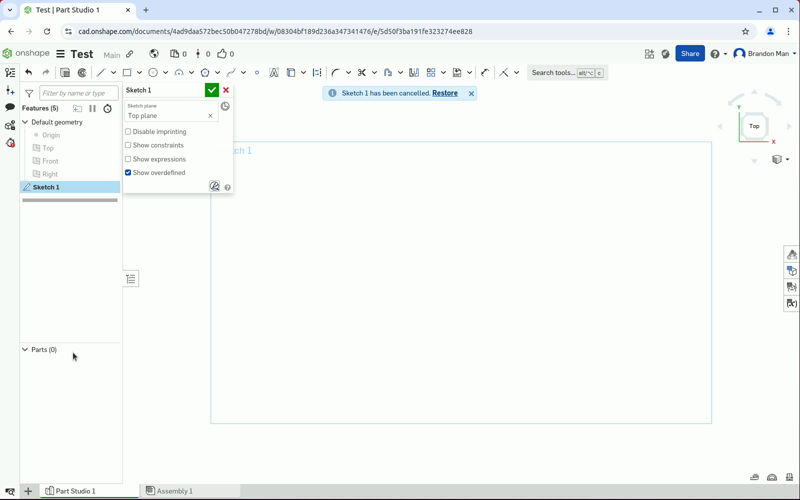
key(l)
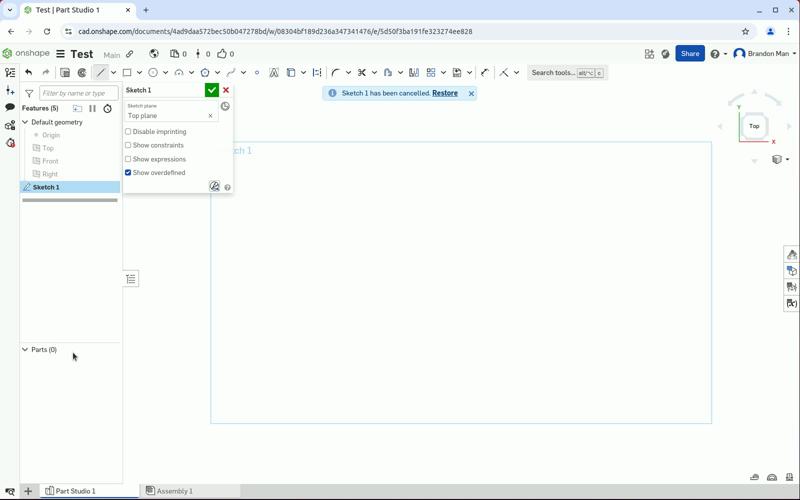
key_down(shift)
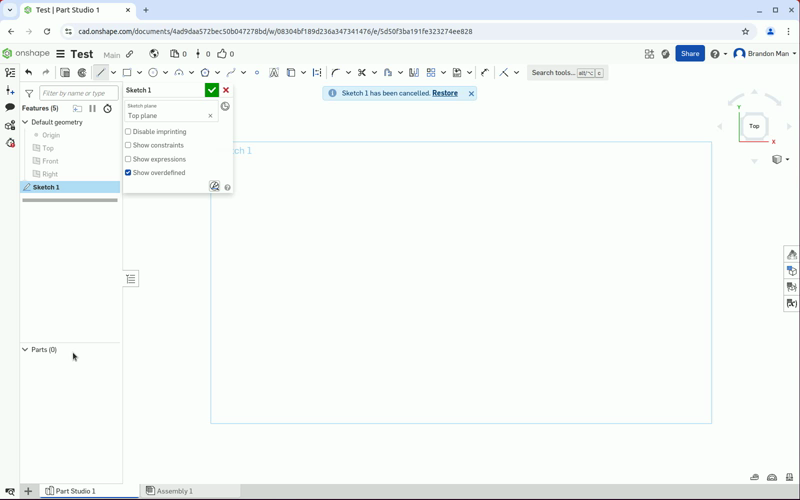
mouse_move(369, 389)
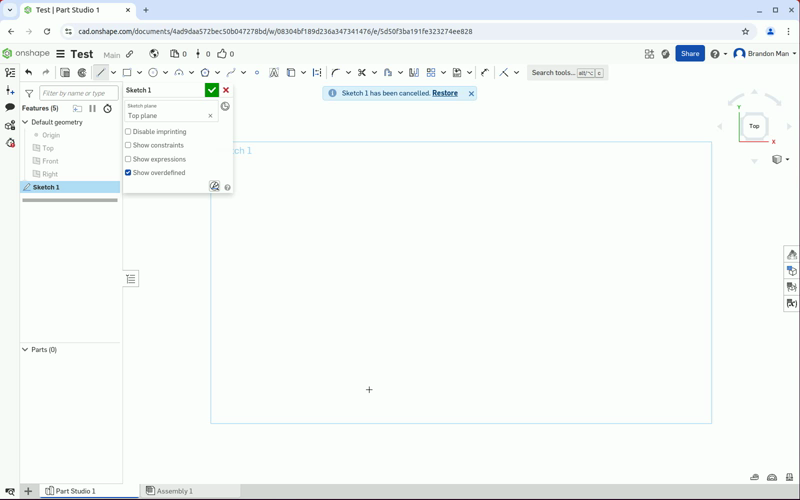
click(369, 389)
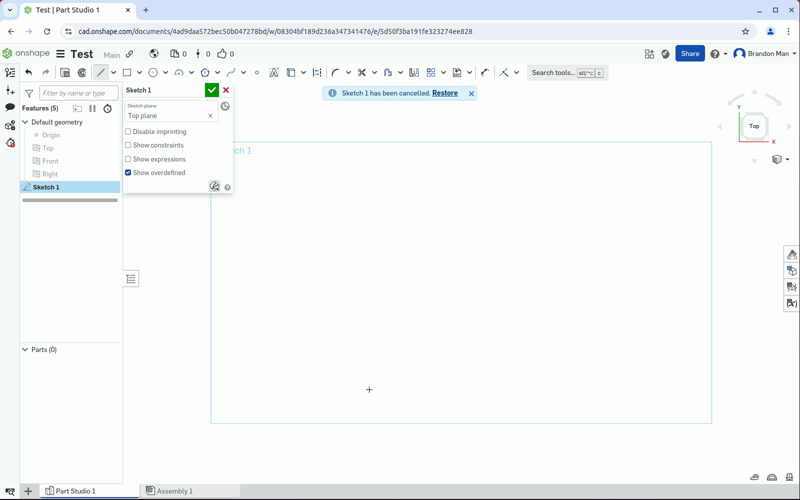
key_up(shift)
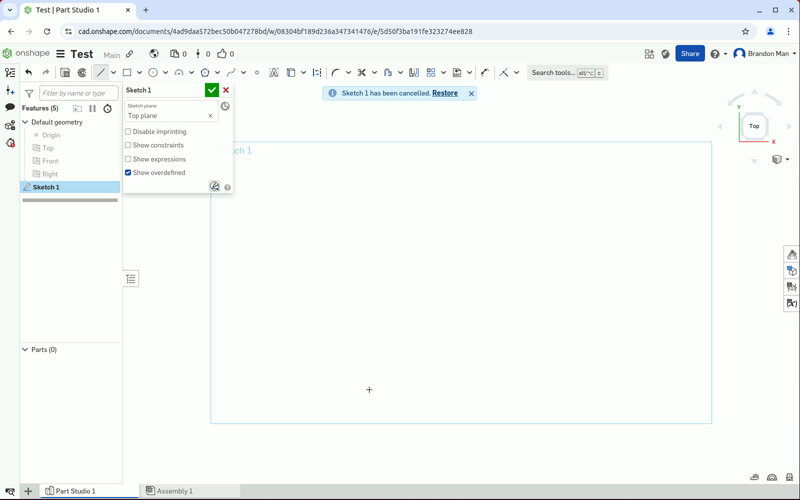
key_down(shift)
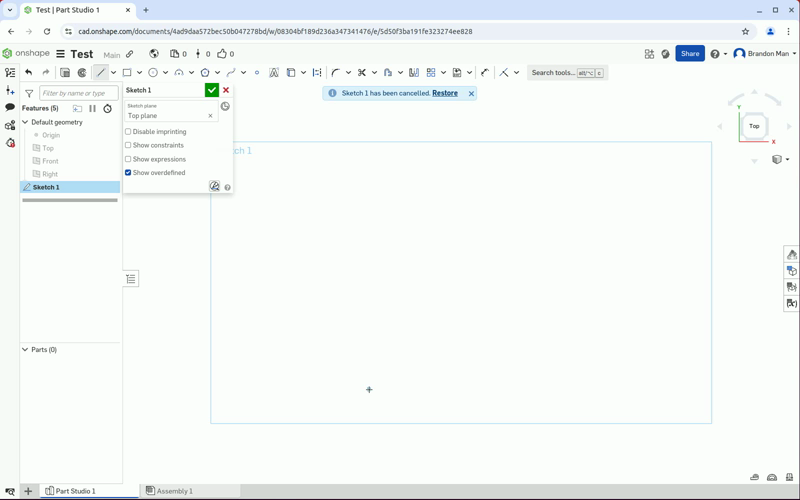
mouse_move(429, 380)
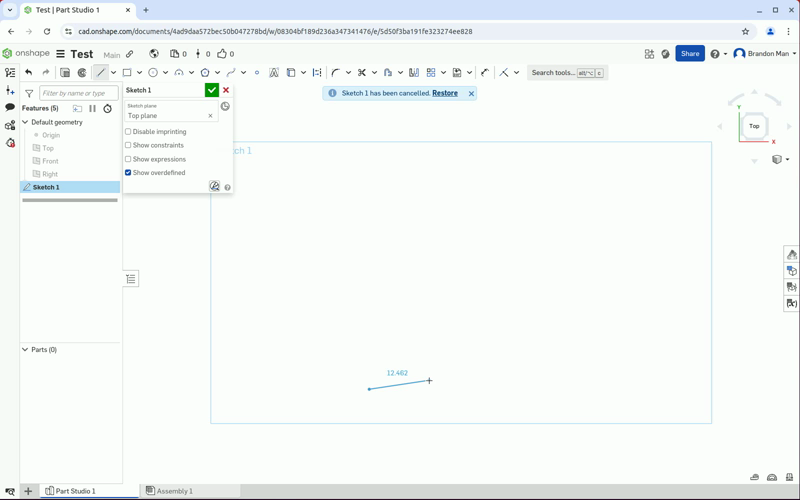
click(429, 380)
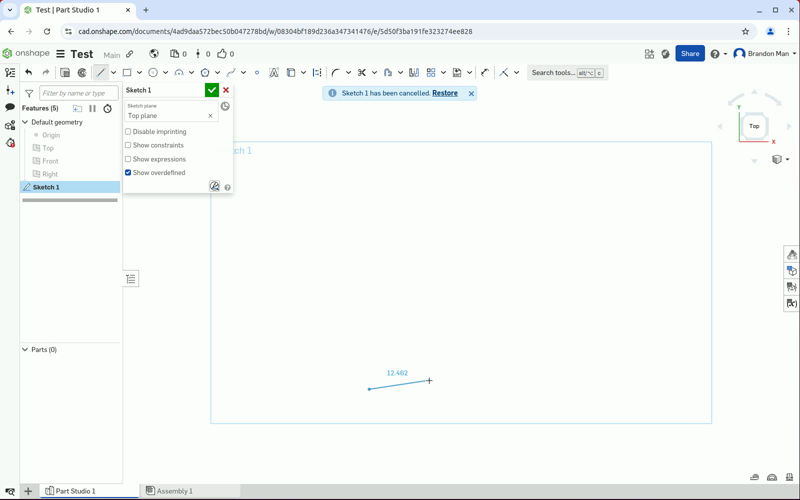
key_up(shift)
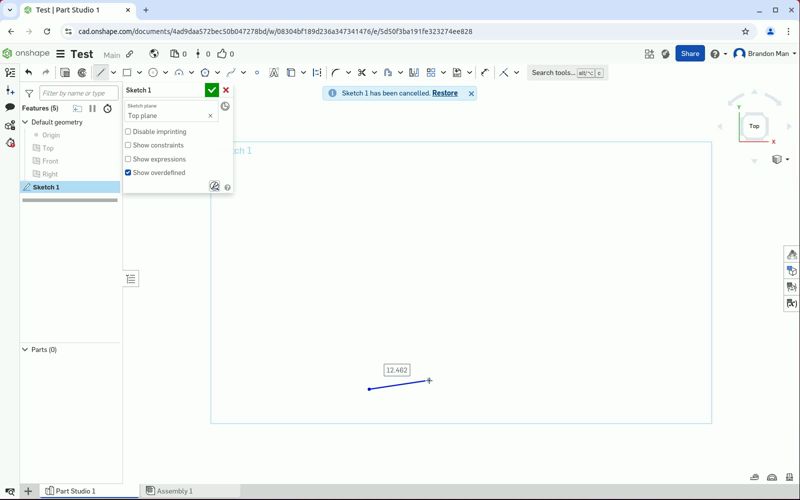
key_down(shift)
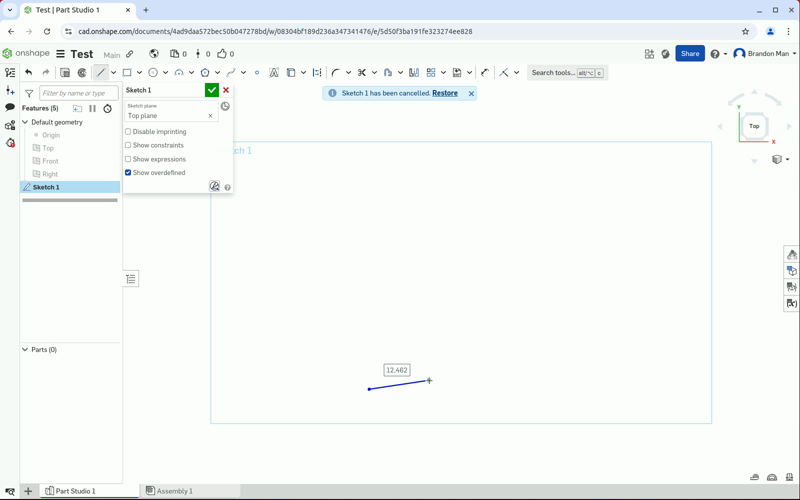
mouse_move(459, 380)
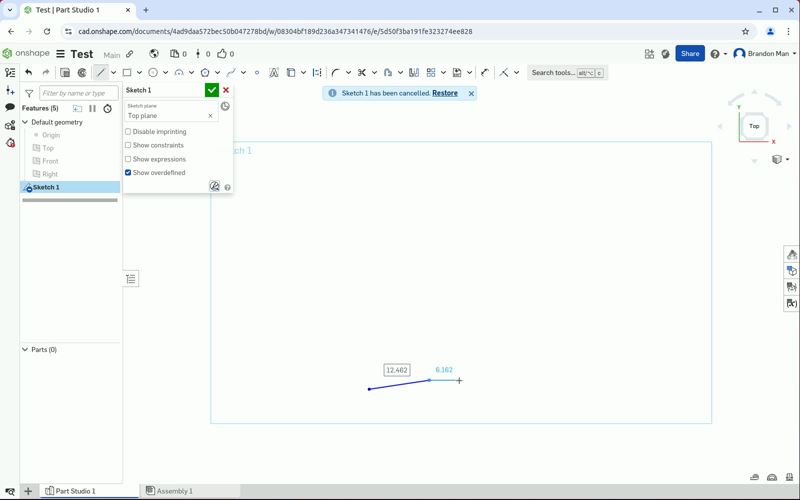
mouse_move(429, 327)
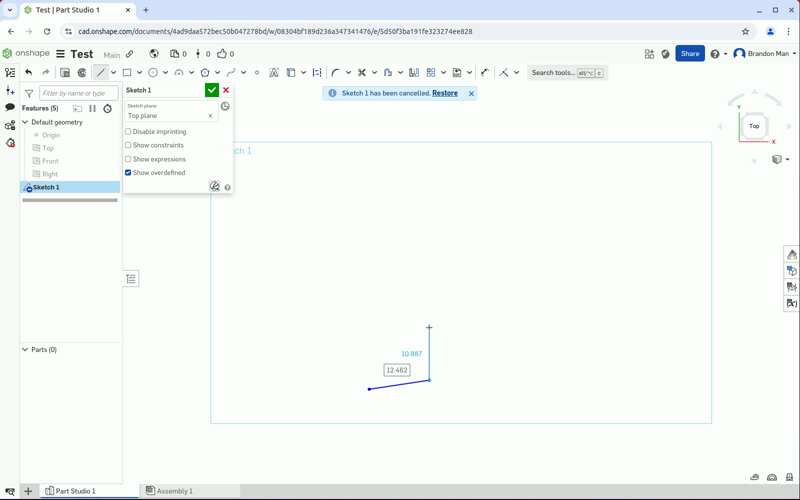
click(429, 327)
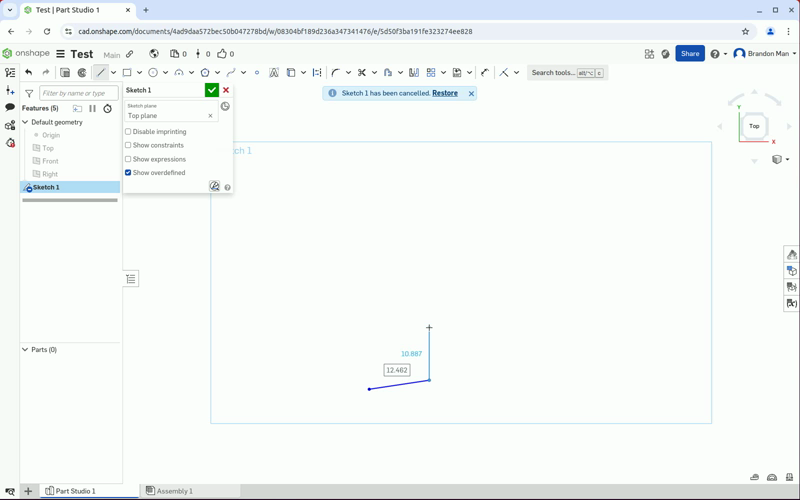
key_up(shift)
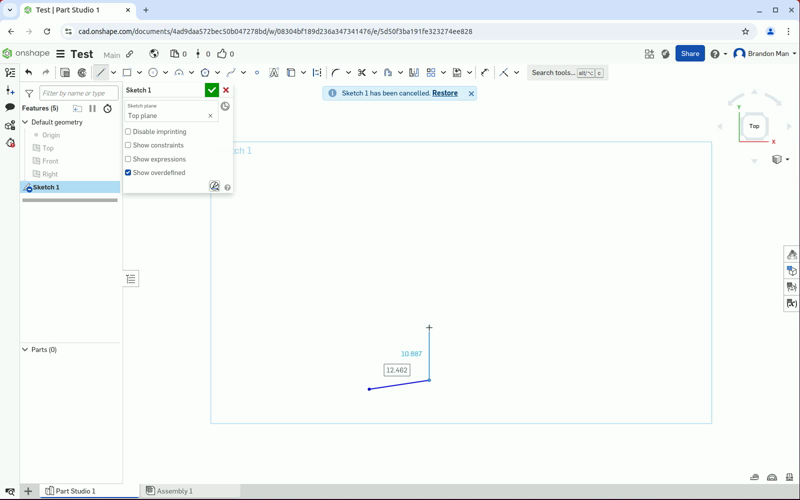
key_down(shift)
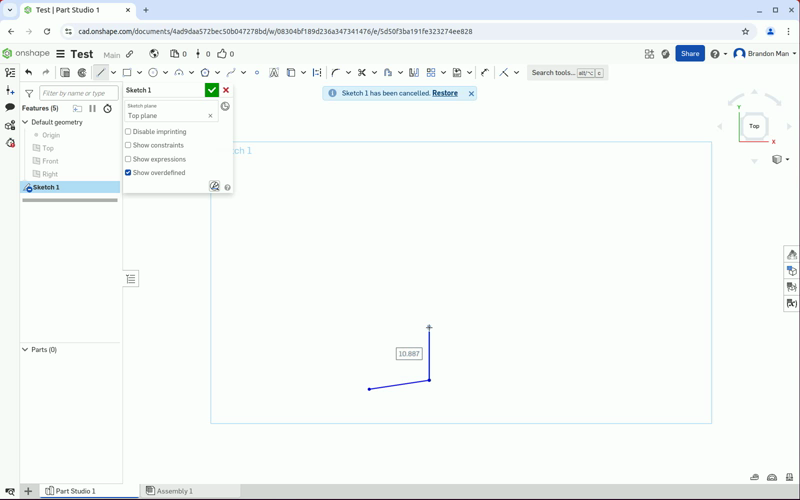
mouse_move(459, 327)
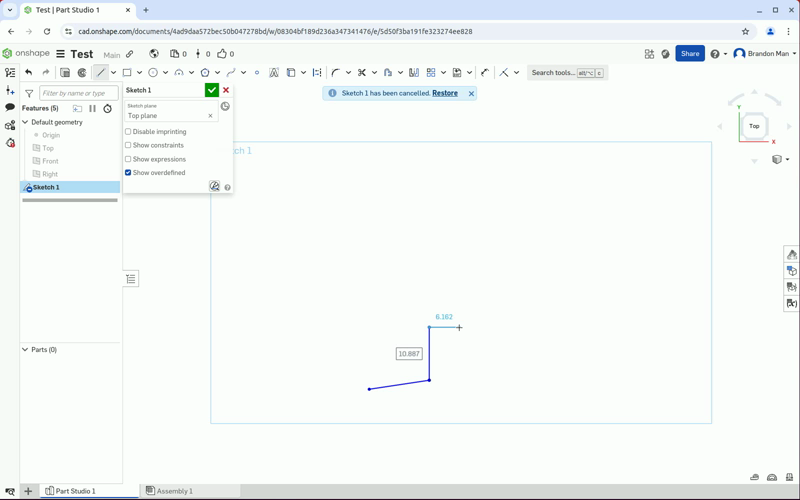
mouse_move(377, 309)
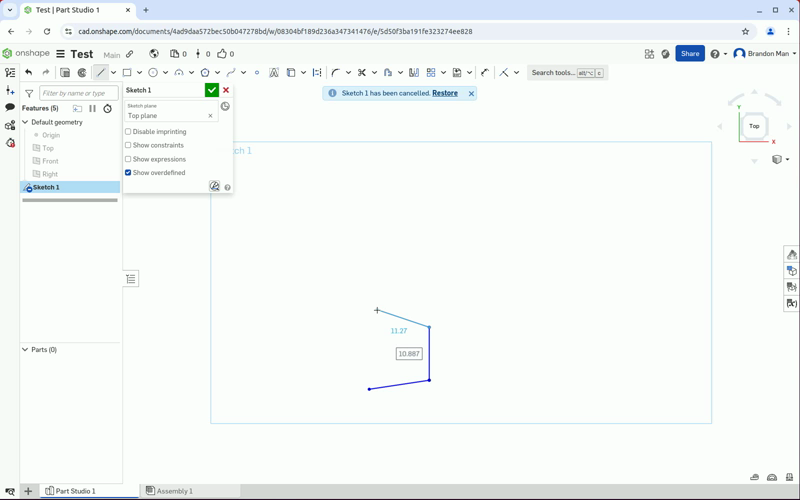
click(377, 309)
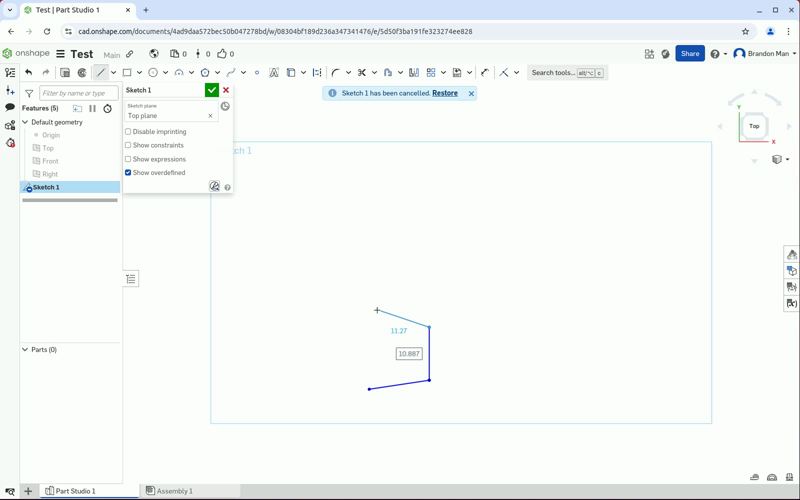
key_up(shift)
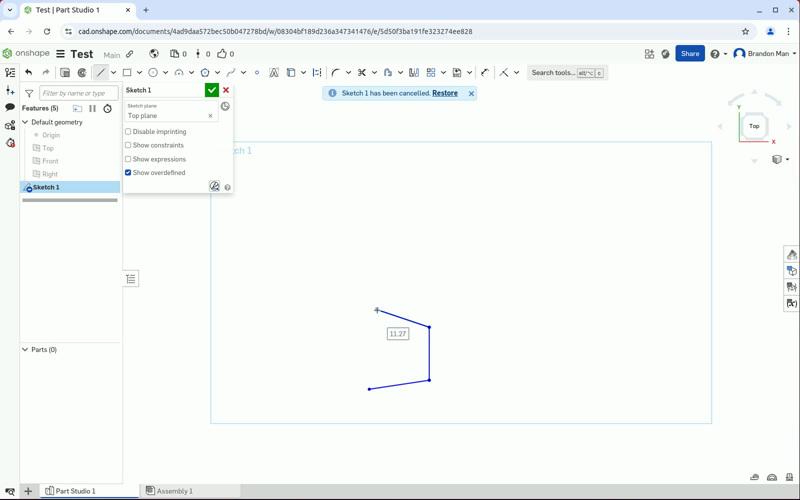
key_down(shift)
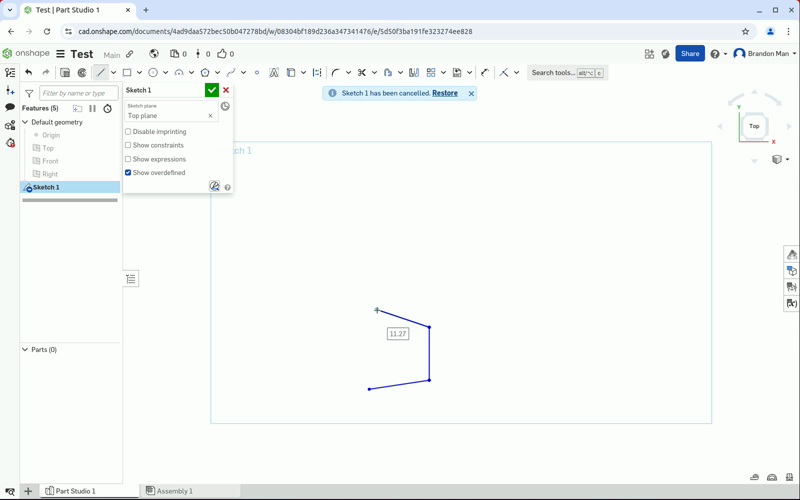
mouse_move(369, 389)
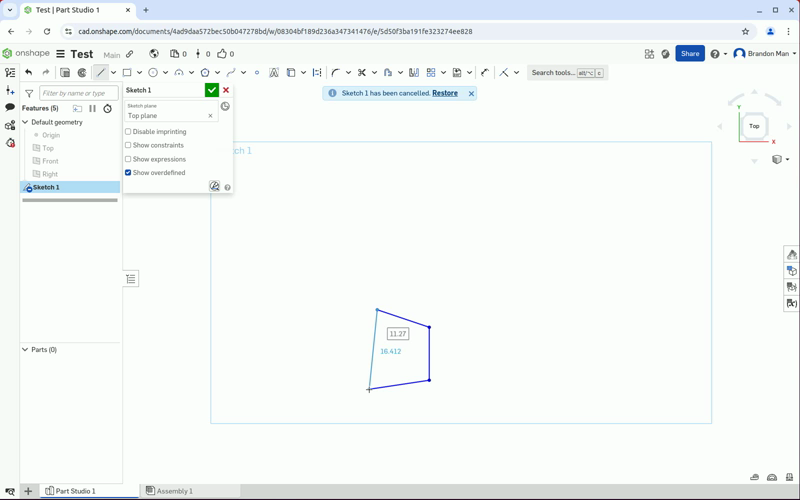
key_up(shift)
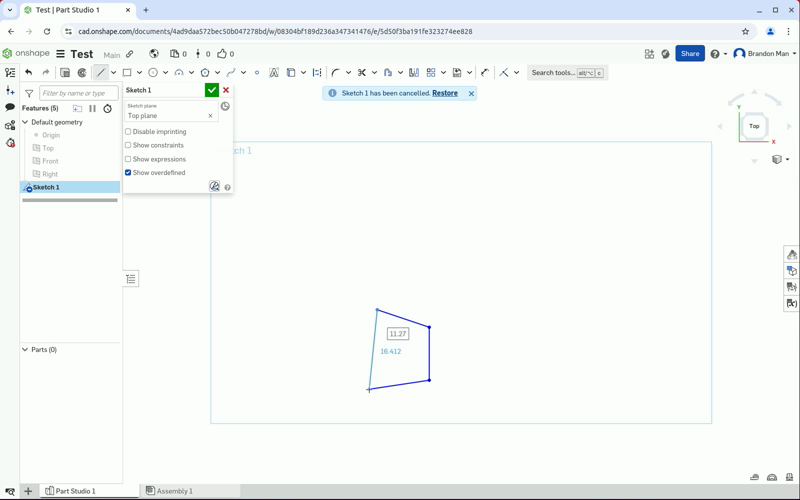
click(369, 389)
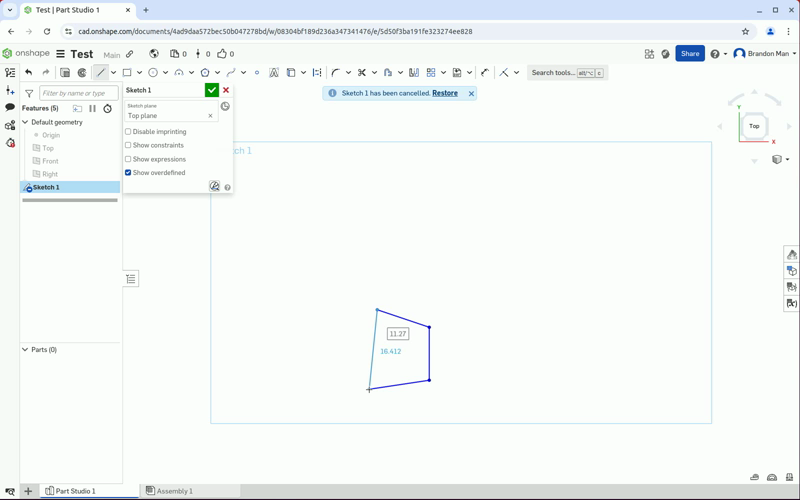
key(esc)
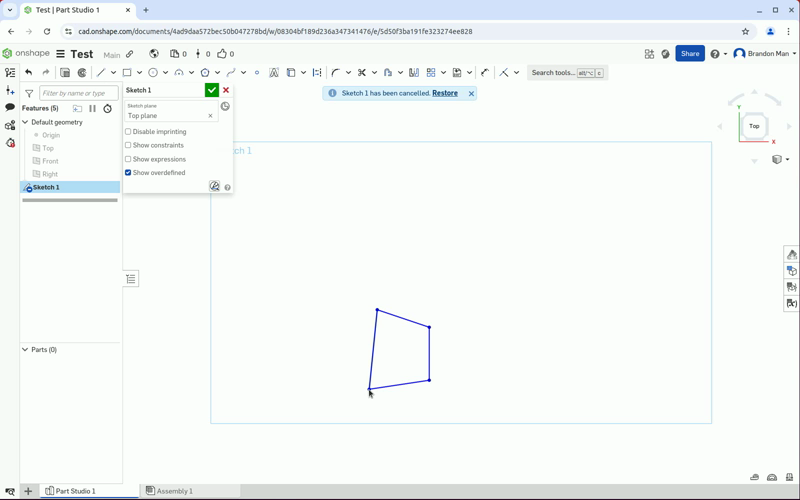
key(l)
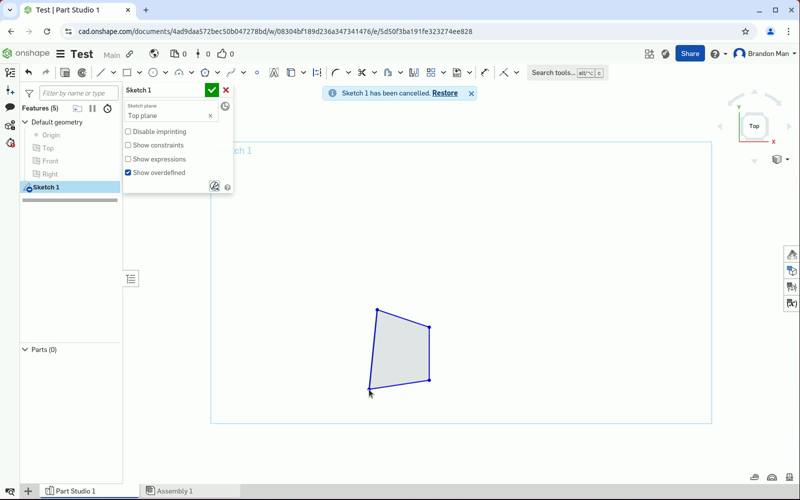
key_down(shift)
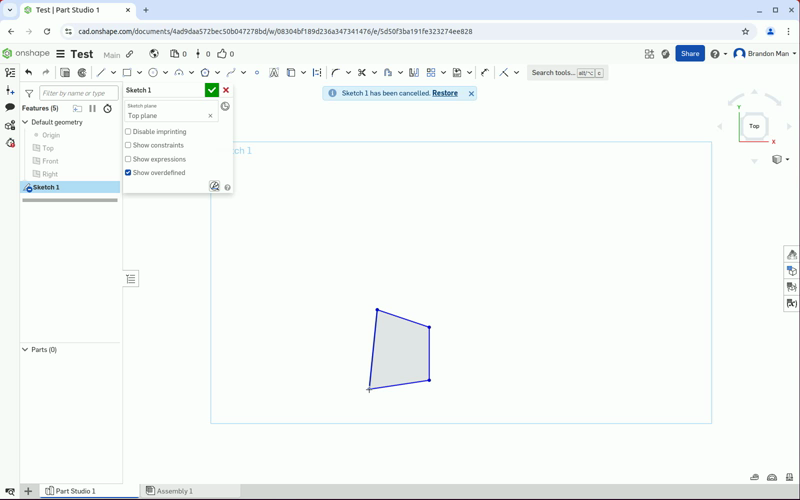
mouse_move(383, 367)
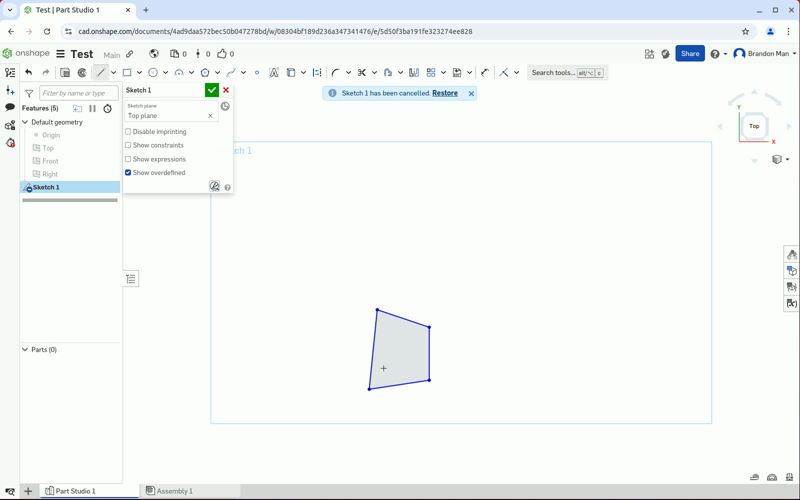
click(383, 367)
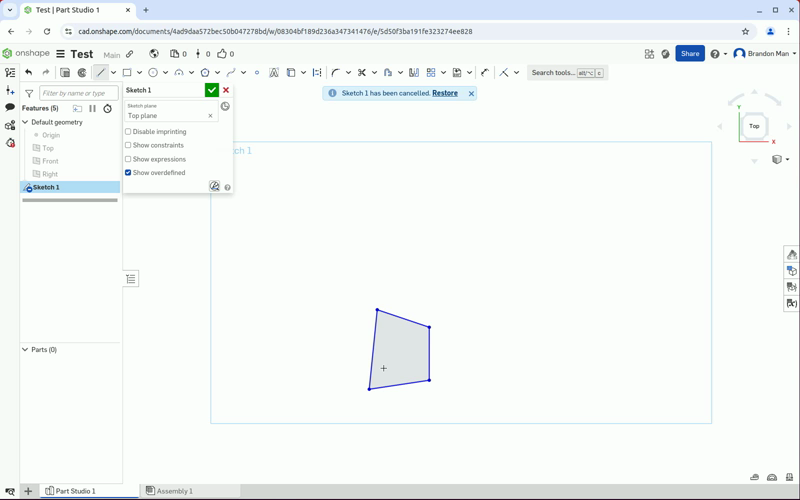
key_up(shift)
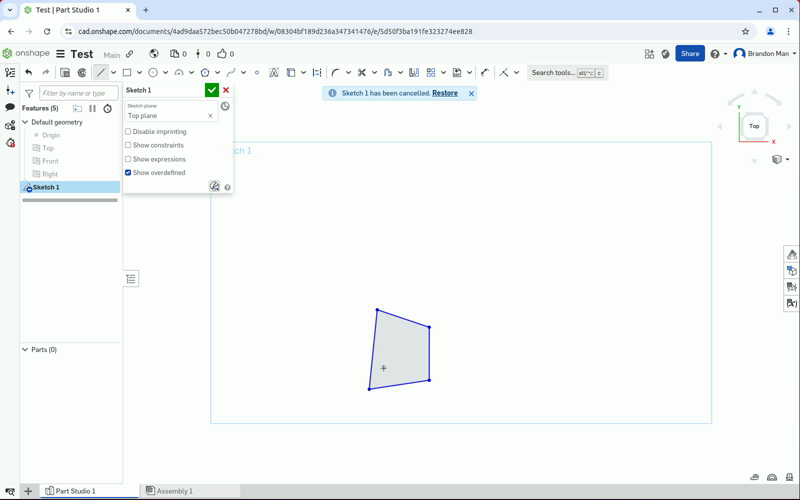
key_down(shift)
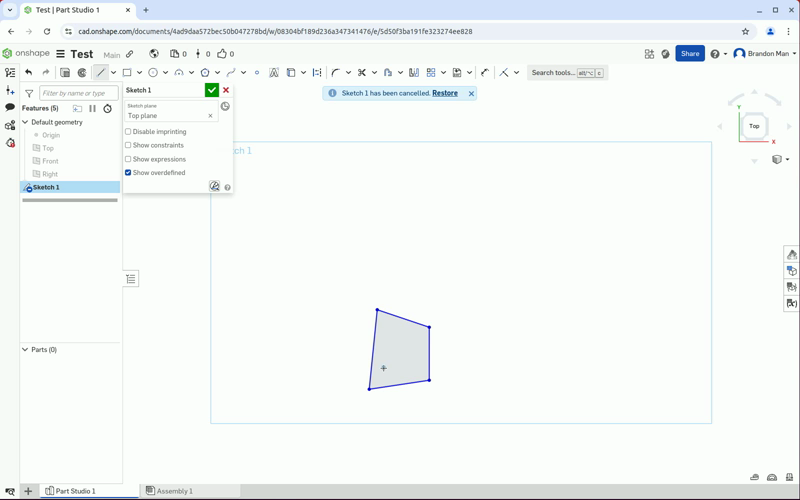
mouse_move(413, 367)
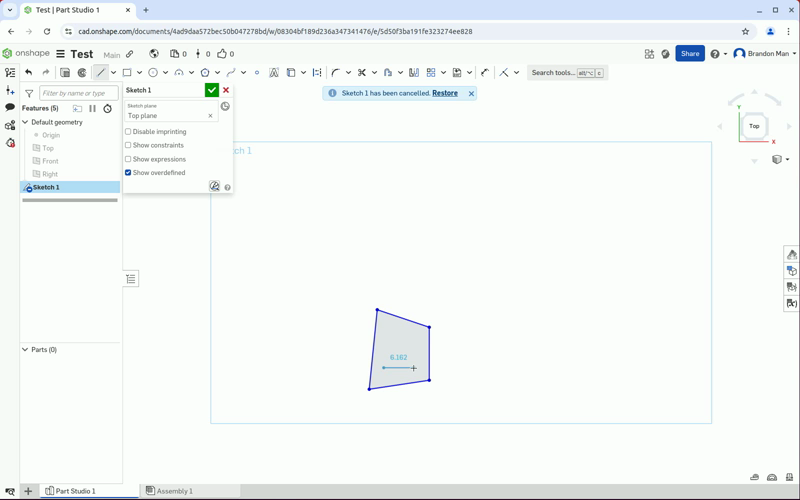
mouse_move(403, 372)
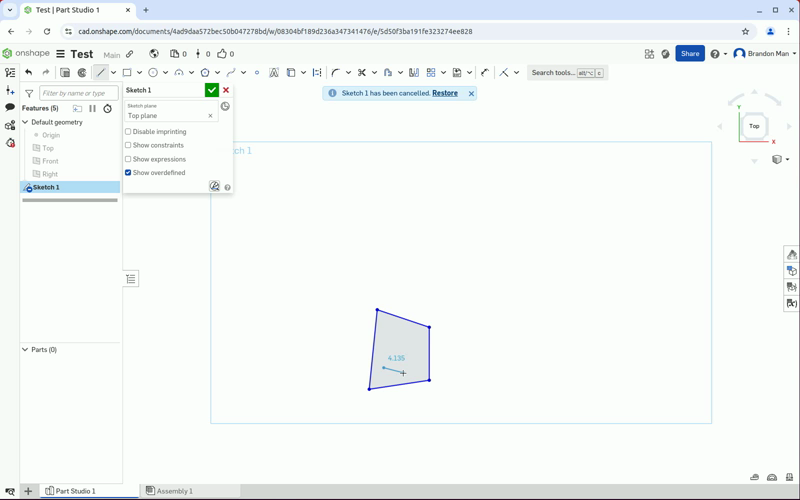
click(403, 372)
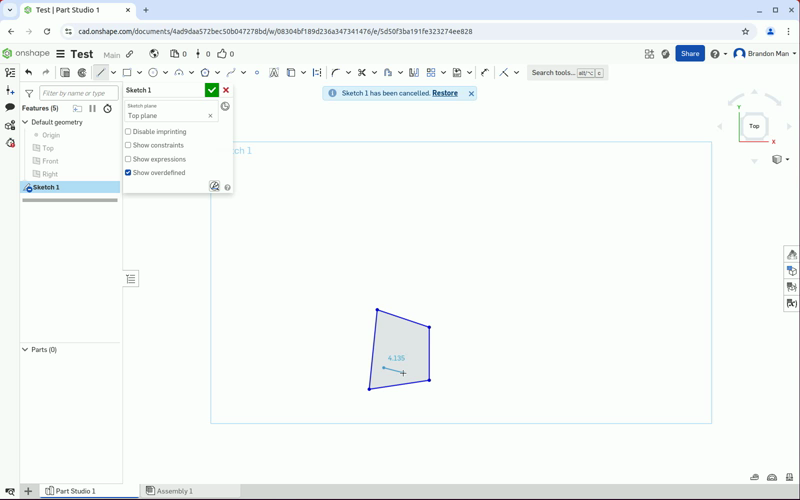
key_up(shift)
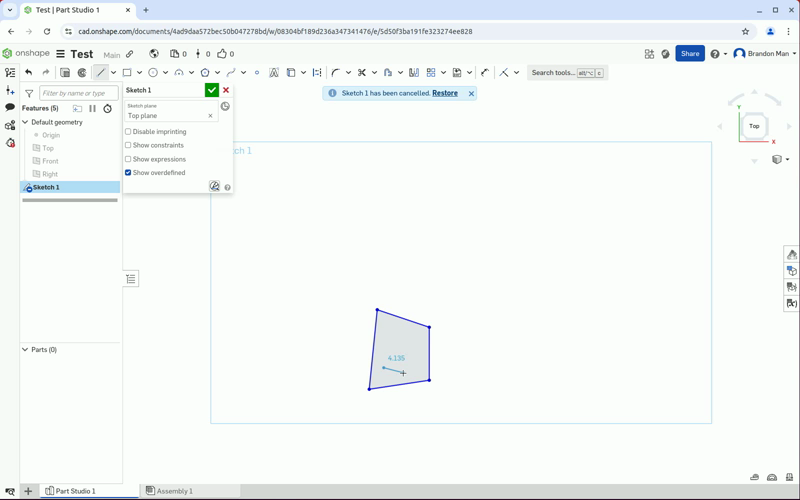
key_down(shift)
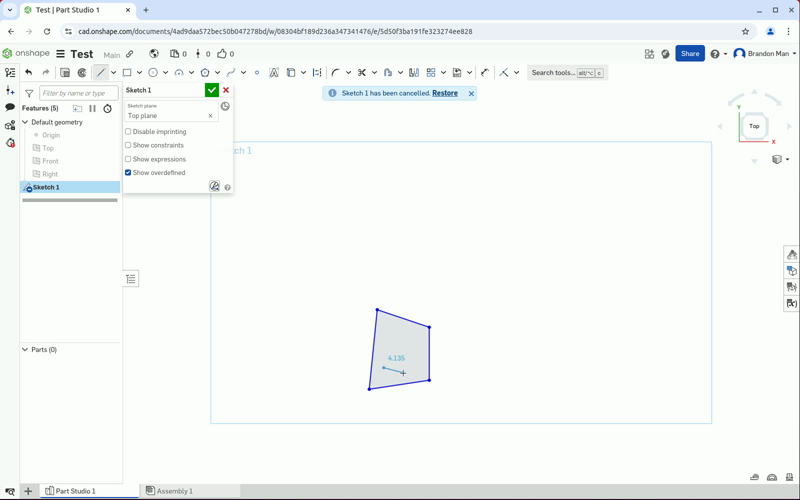
mouse_move(433, 372)
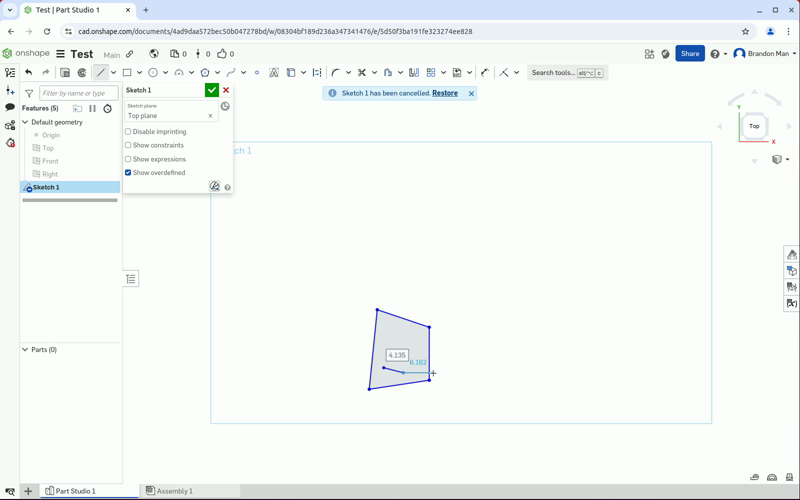
mouse_move(392, 332)
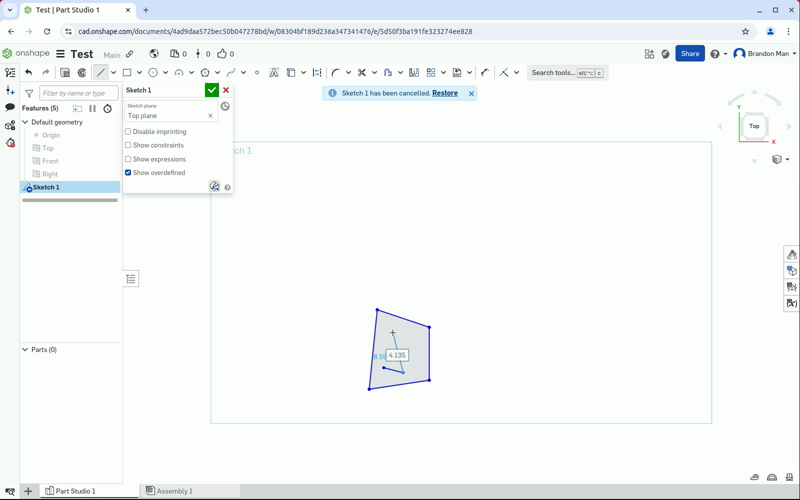
click(392, 332)
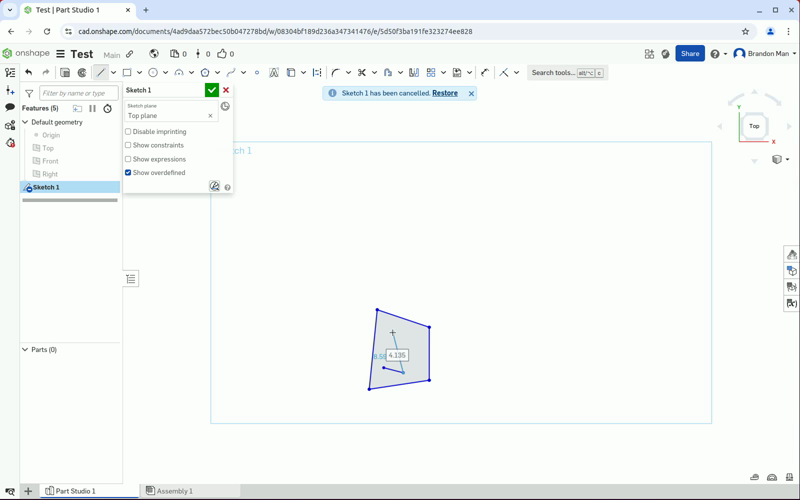
key_up(shift)
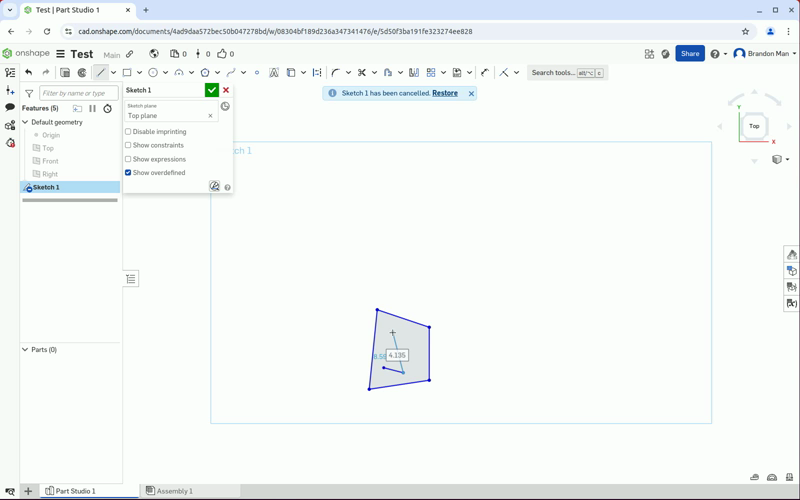
mouse_move(422, 332)
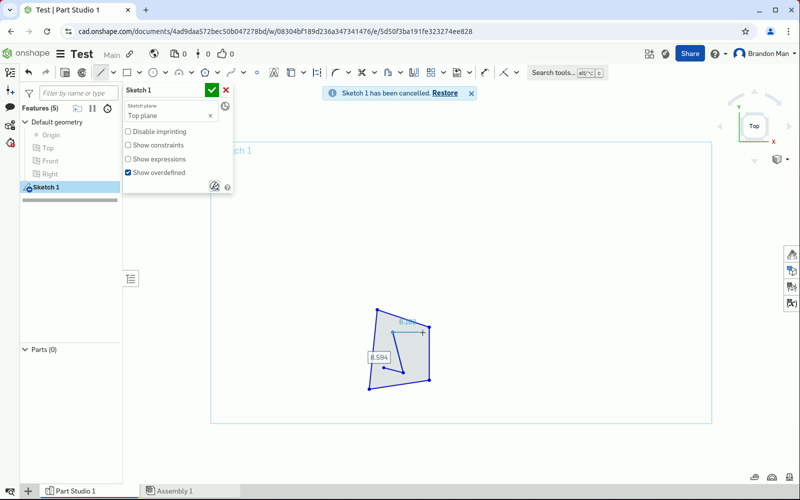
key_down(shift)
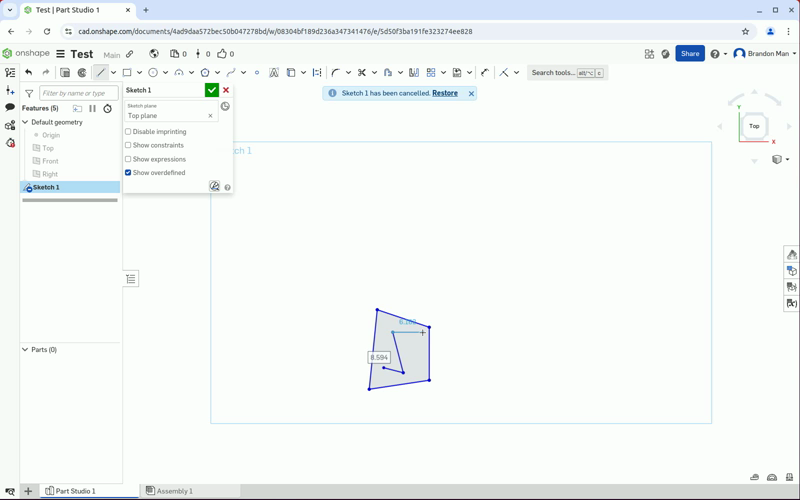
mouse_move(383, 367)
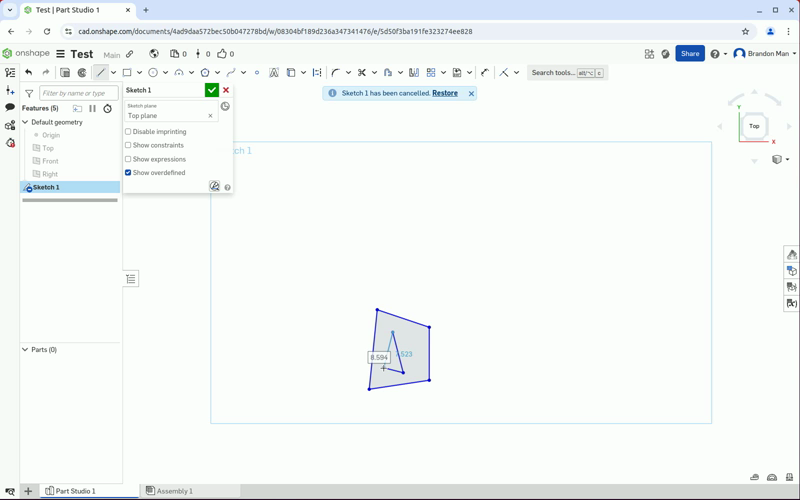
key_up(shift)
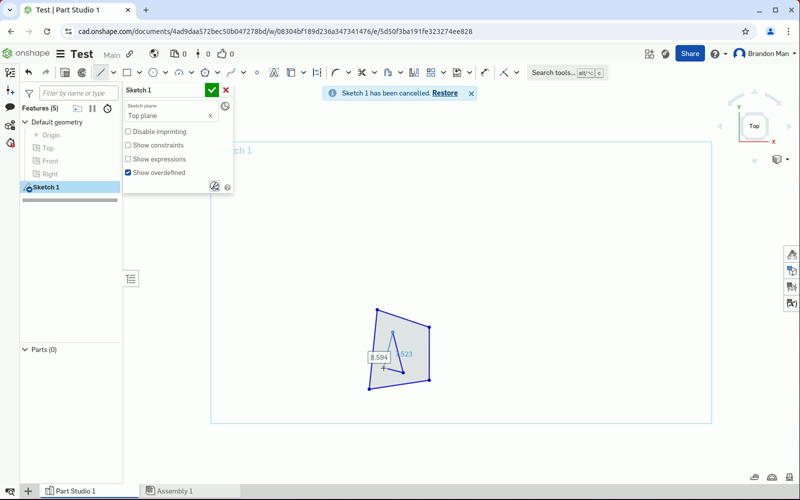
click(383, 367)
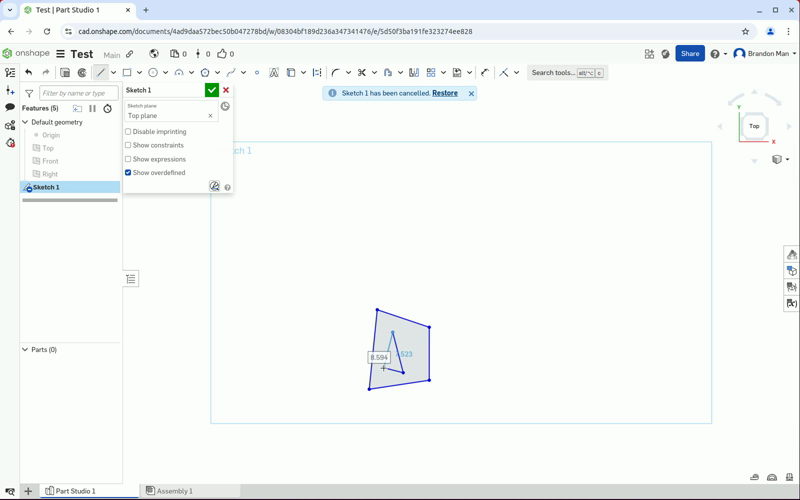
key(esc)
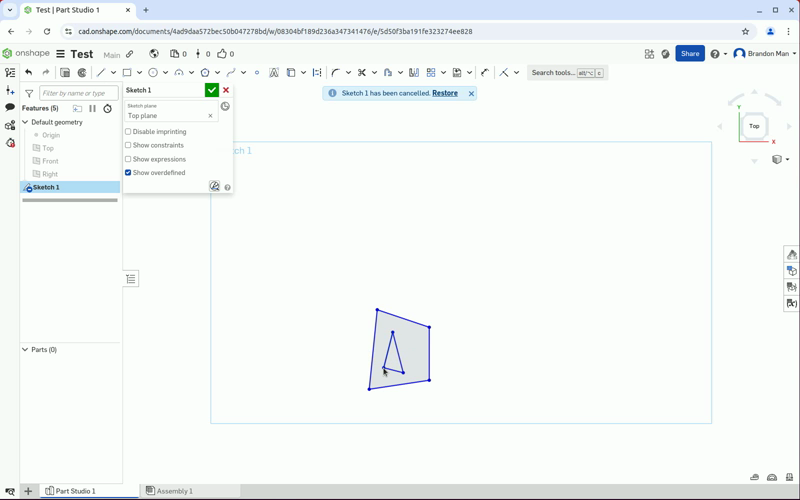
mouse_move(390, 380)
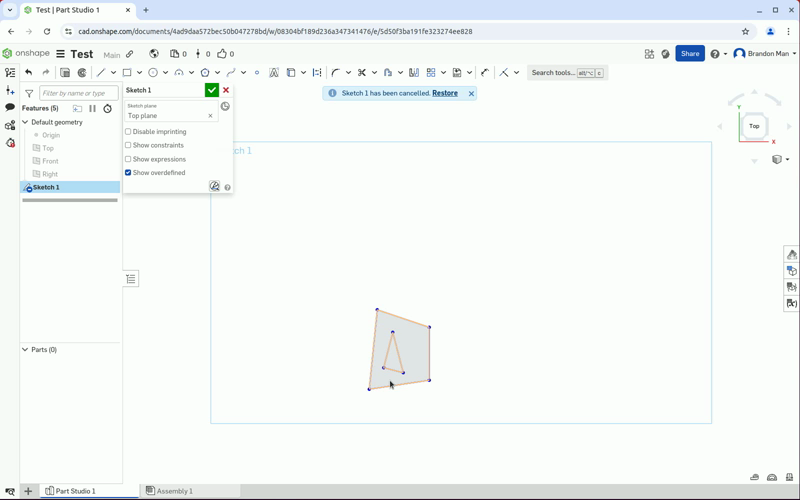
click(390, 380)
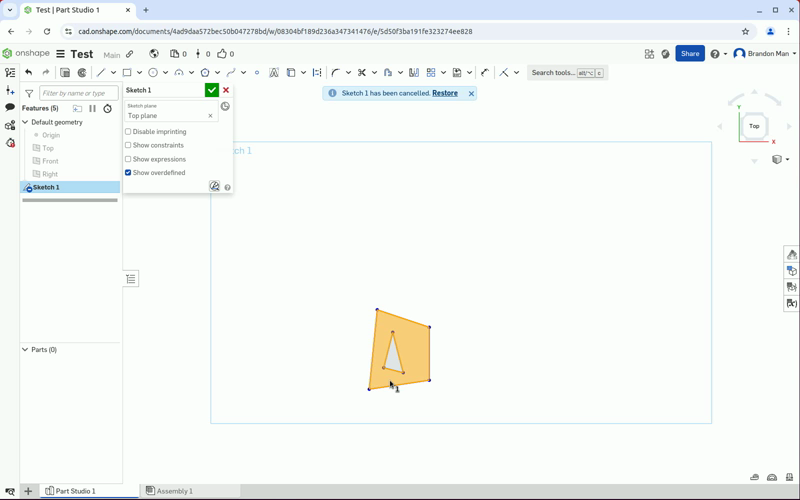
mouse_move(73, 352)
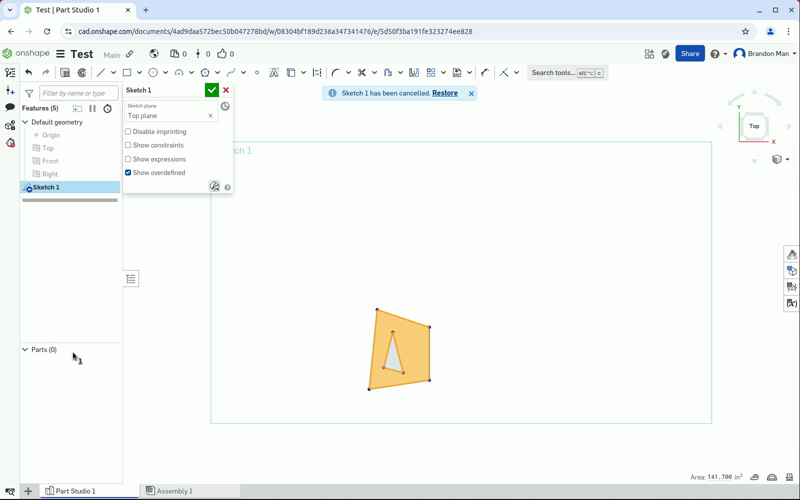
key(shift+y)
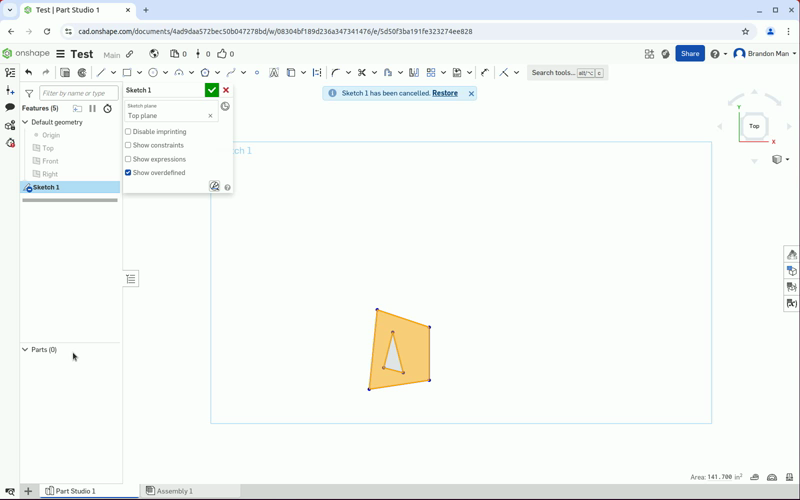
key(shift+e)
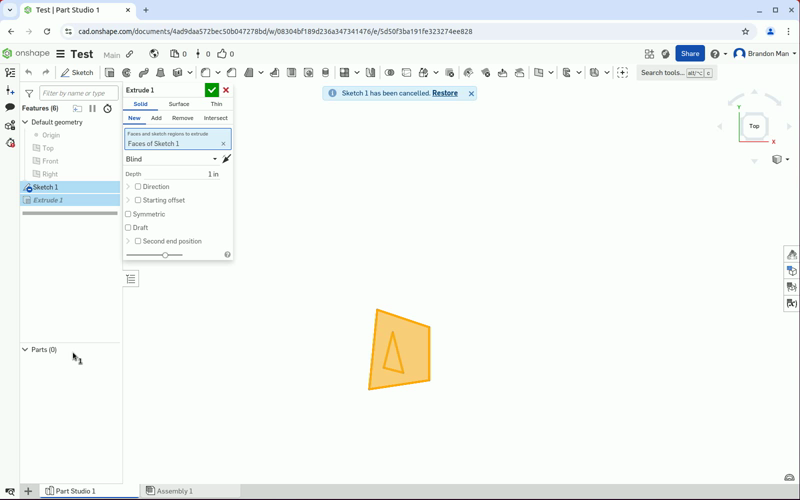
mouse_move(143, 106)
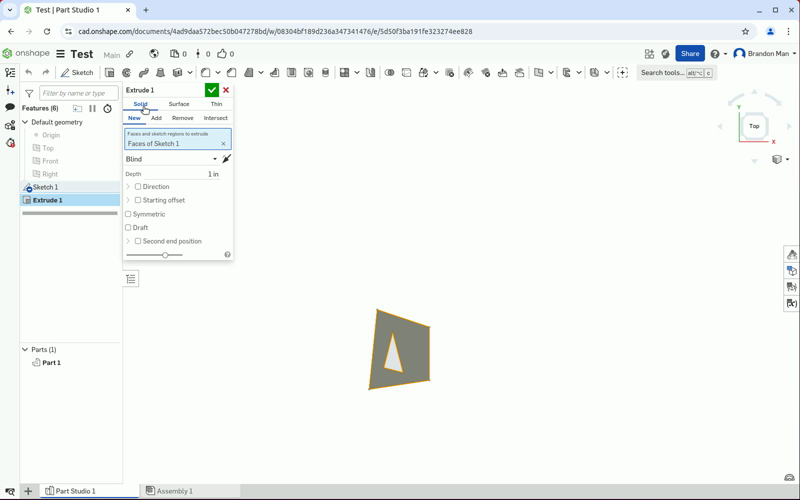
click(143, 106)
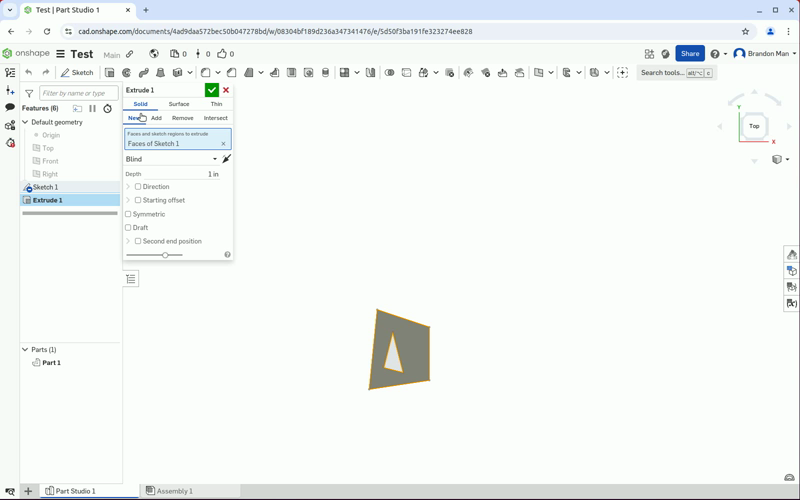
mouse_move(137, 120)
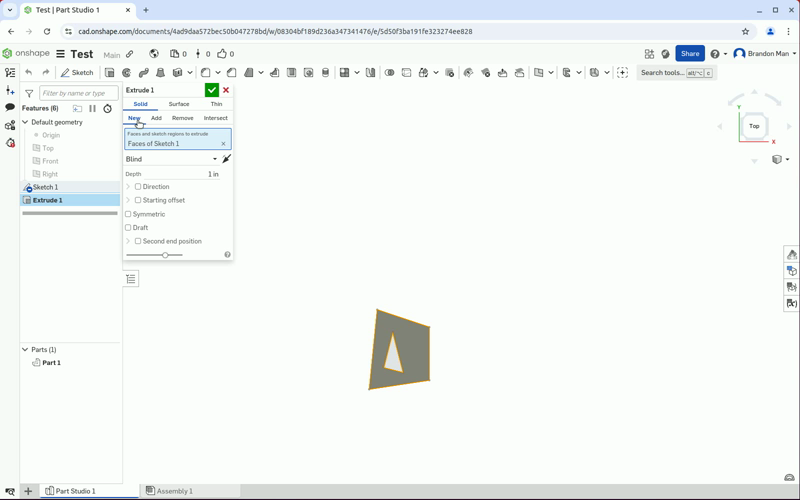
click(137, 120)
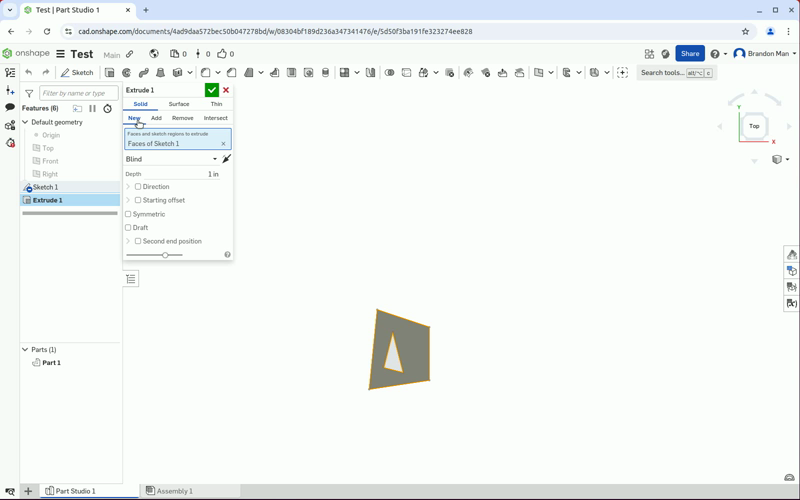
key(tab, 4)
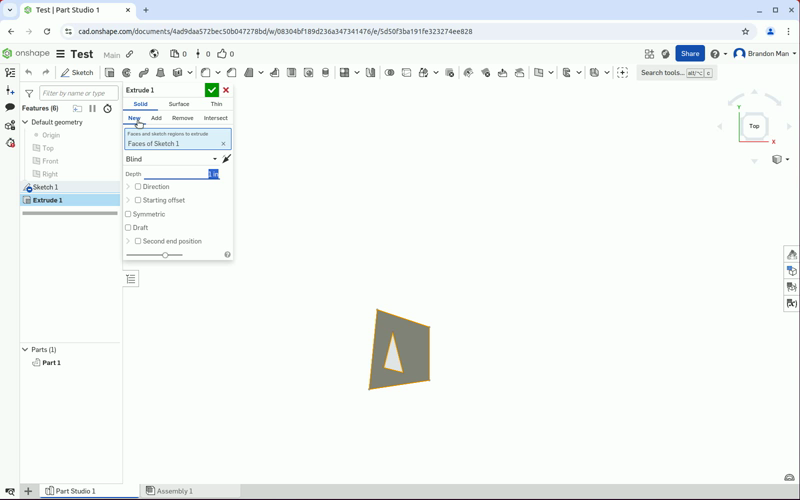
text(7.943)
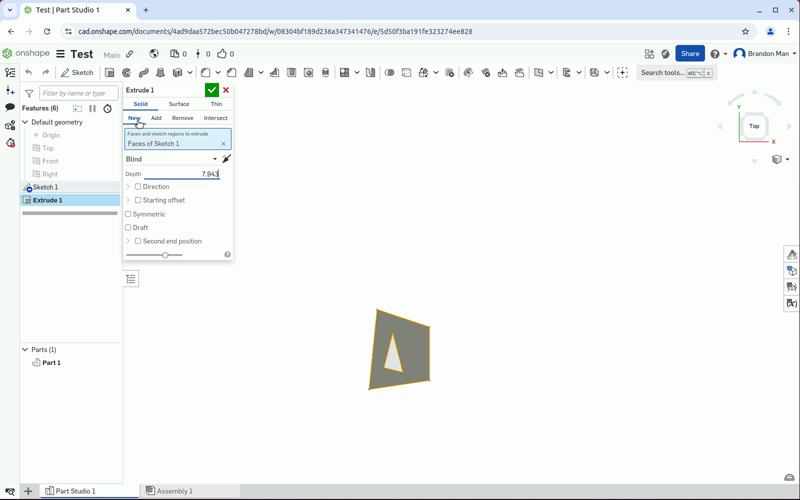
key(enter)
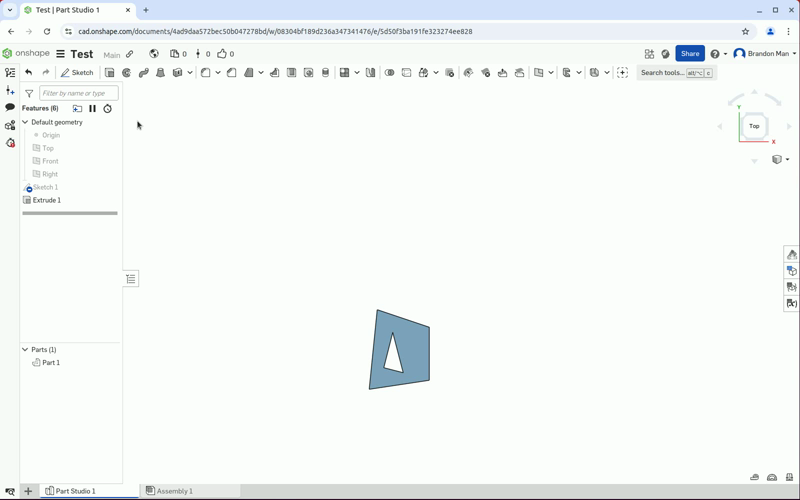
key(shift+h)
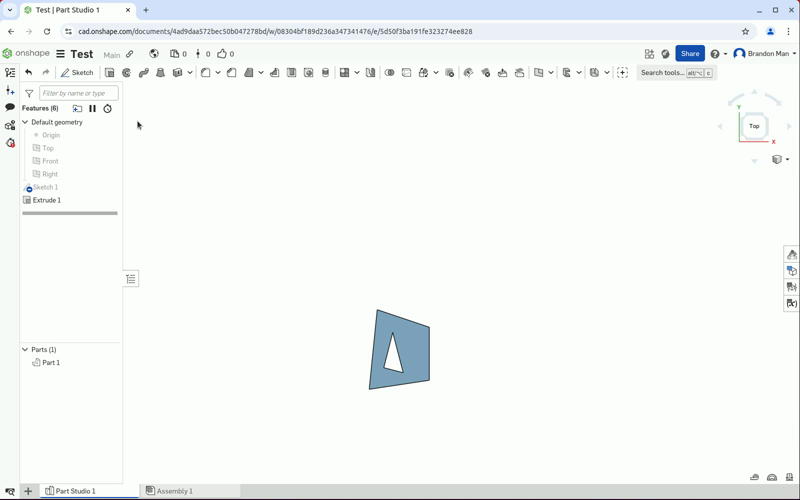
key(shift+h)
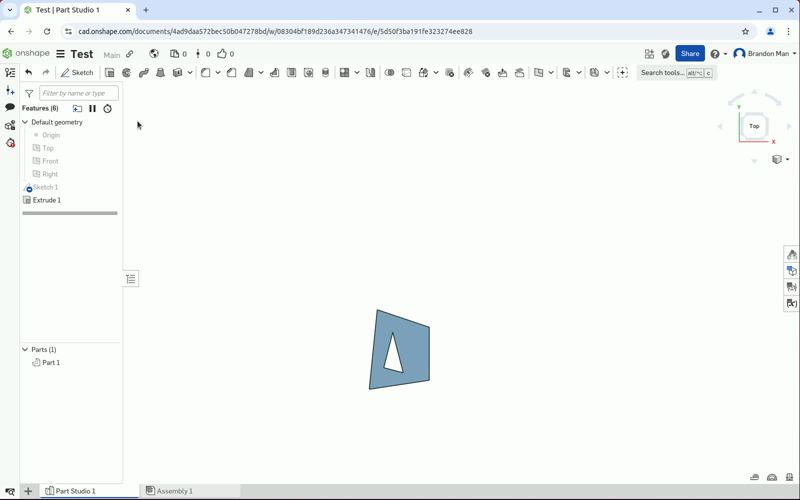
mouse_move(73, 189)
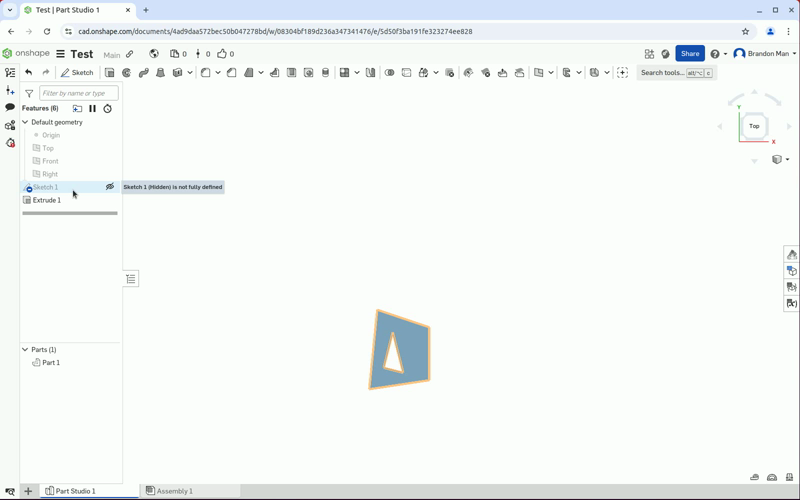
click(73, 189)
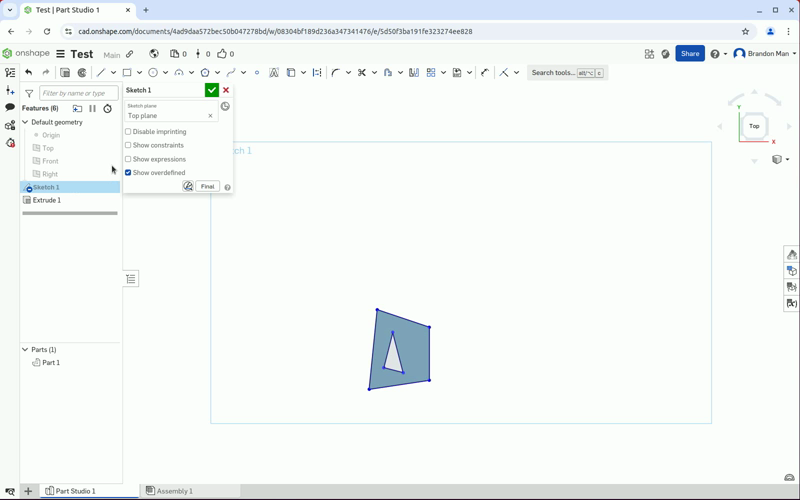
mouse_move(229, 92)
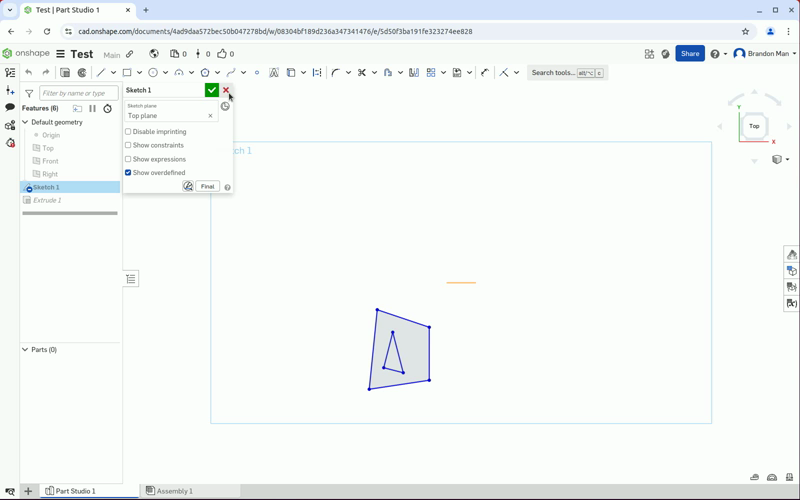
click(229, 92)
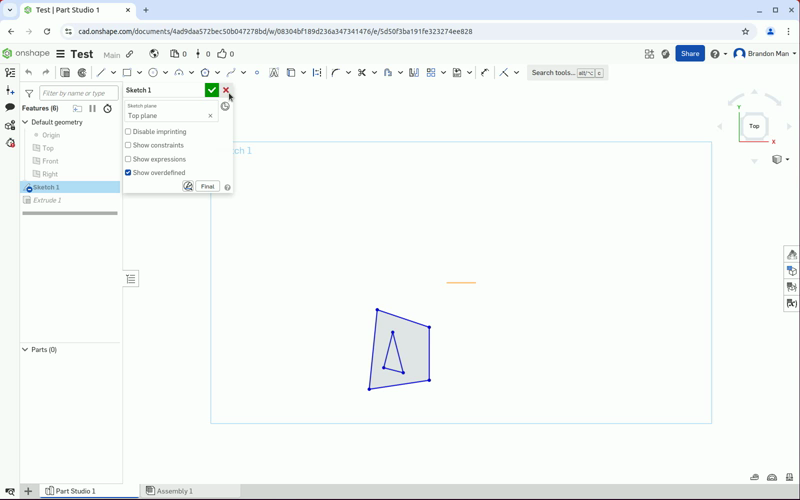
key(shift+s)
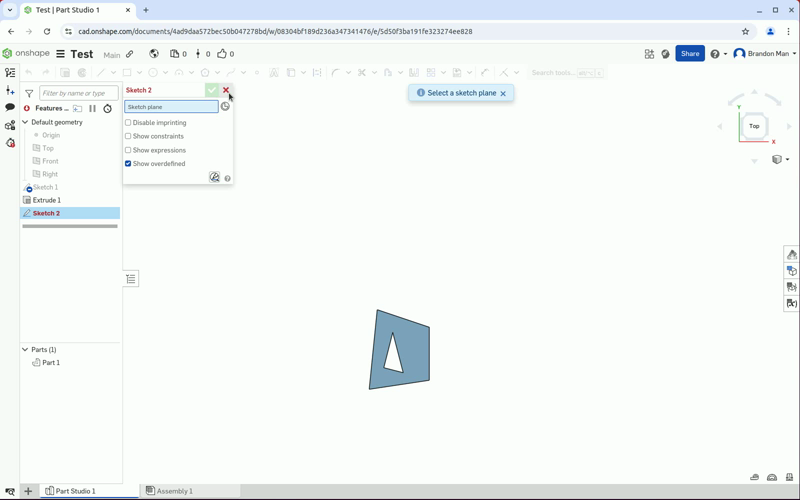
mouse_move(73, 150)
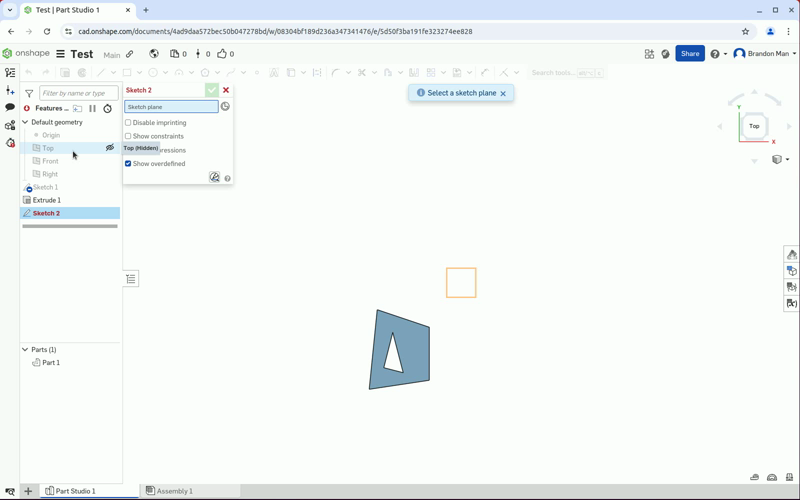
click(73, 150)
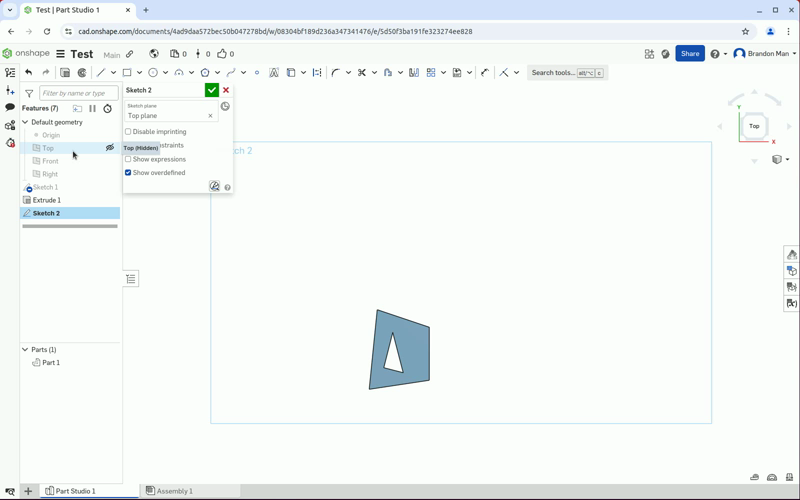
mouse_move(73, 352)
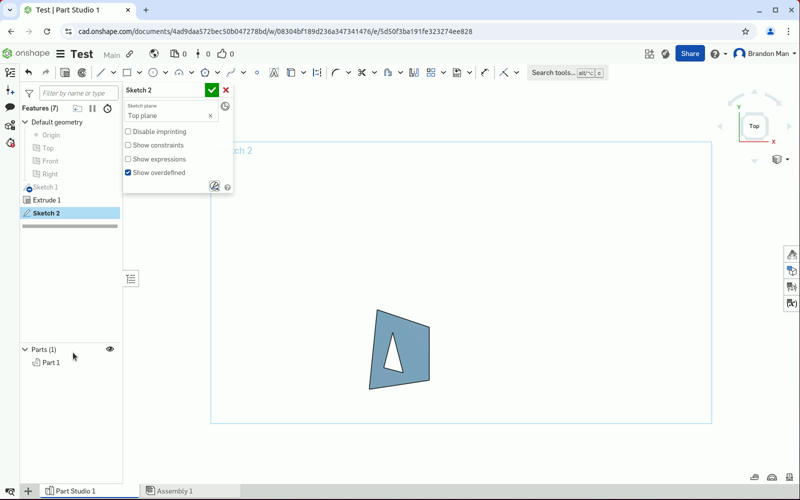
key(y)
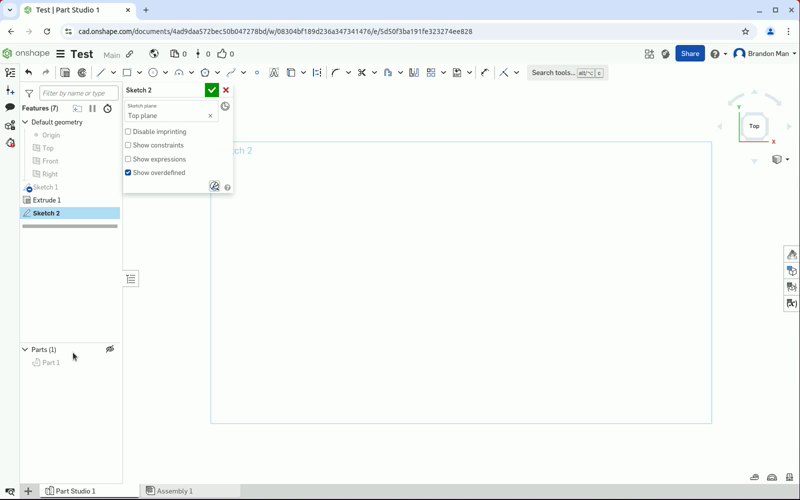
key(c)
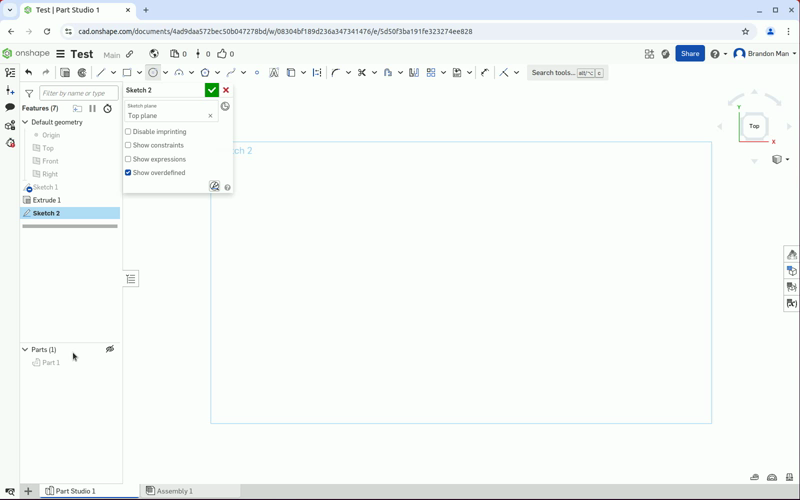
key_down(shift)
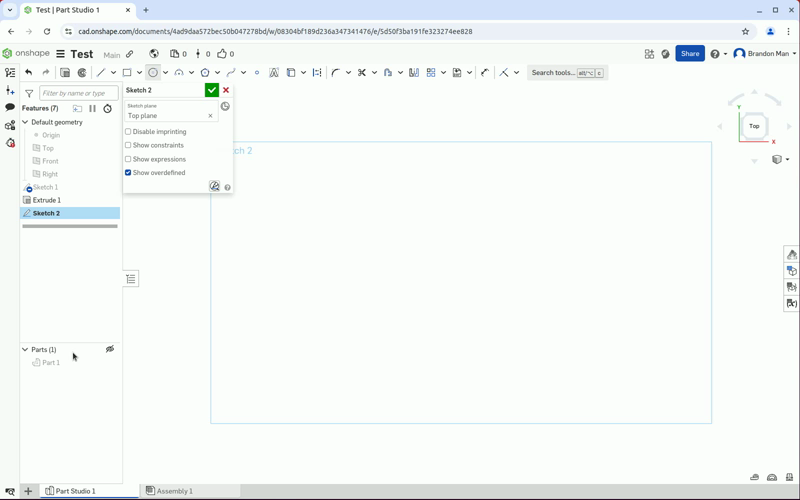
mouse_move(365, 201)
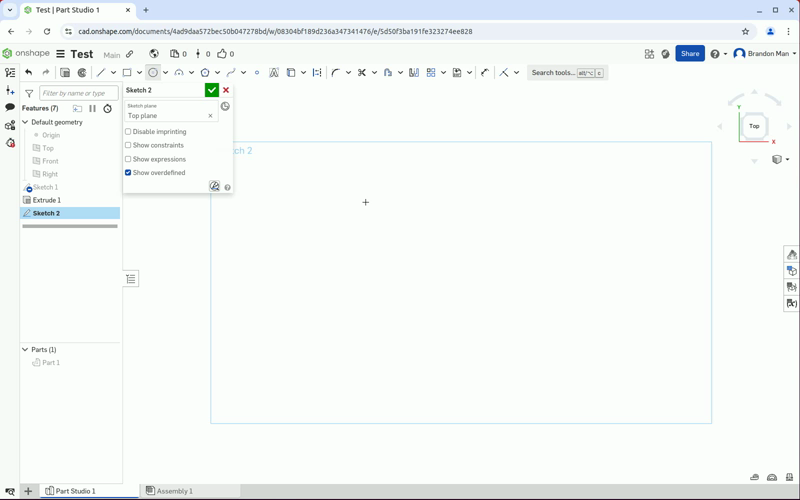
click(365, 201)
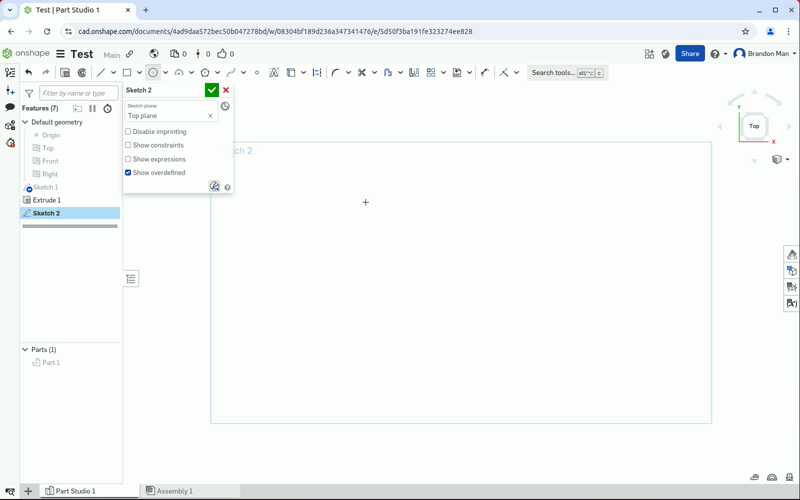
key_up(shift)
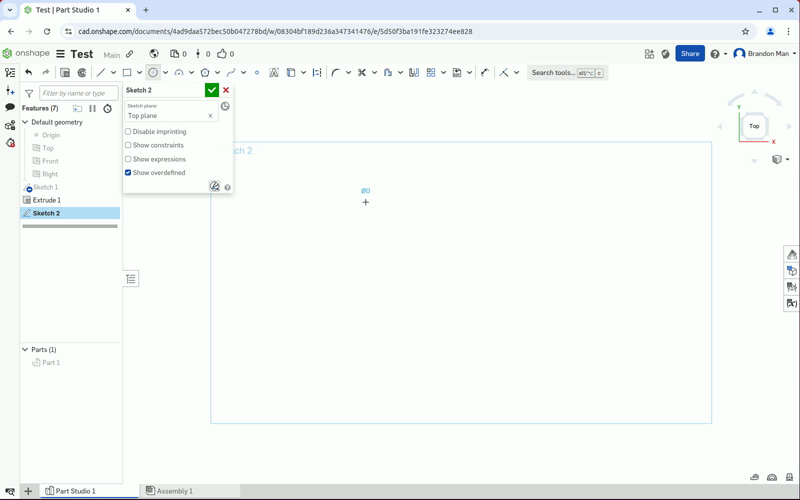
mouse_move(383, 201)
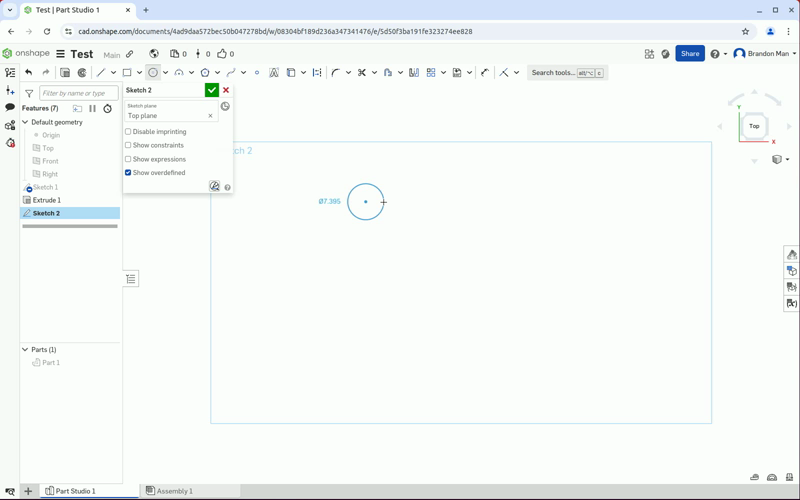
click(383, 201)
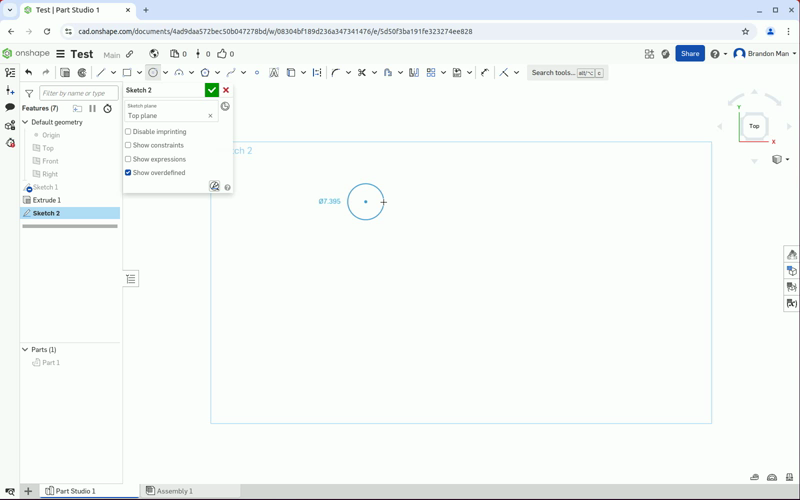
key(esc)
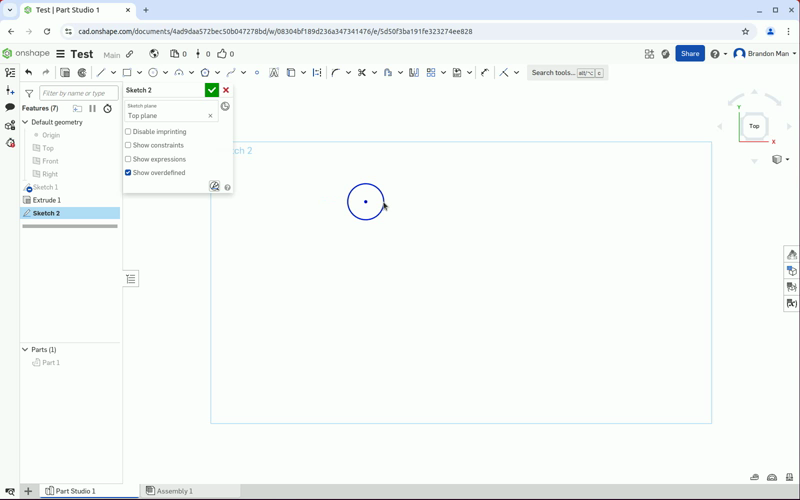
mouse_move(363, 209)
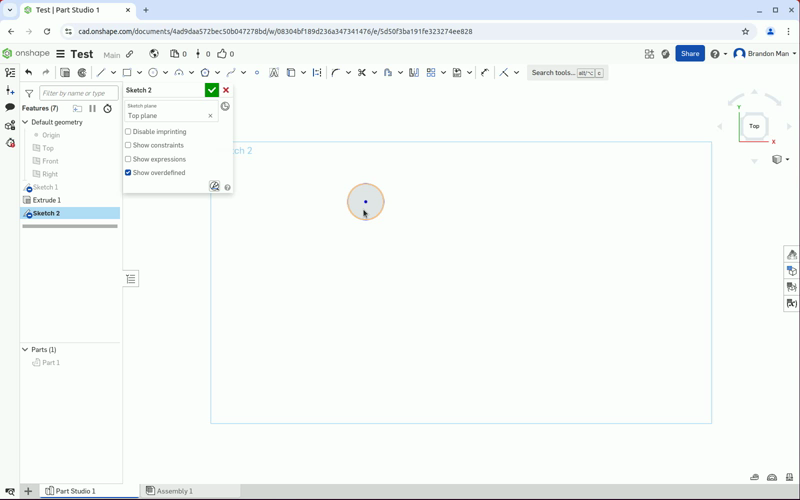
scroll(6)
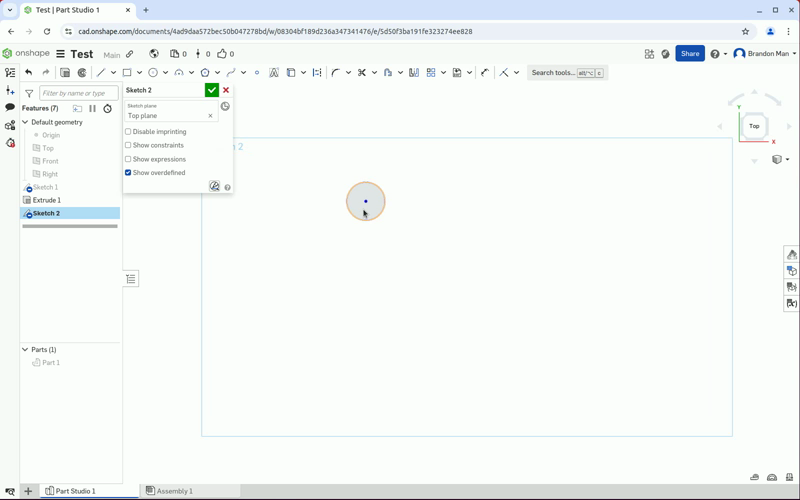
scroll(6)
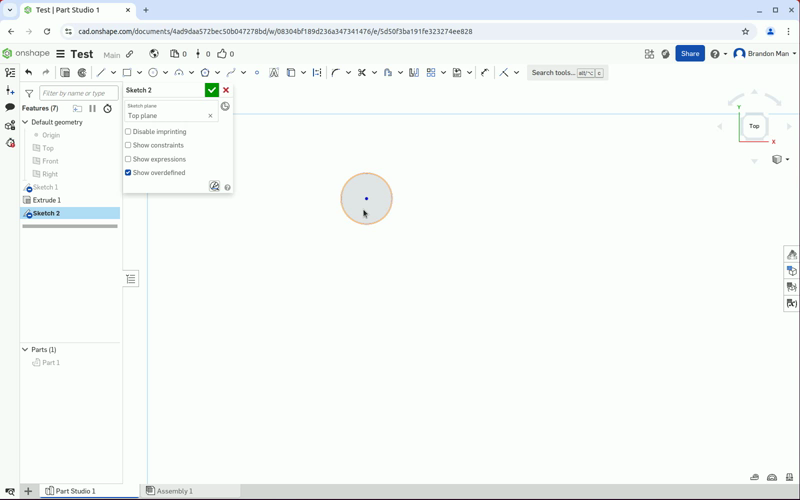
scroll(6)
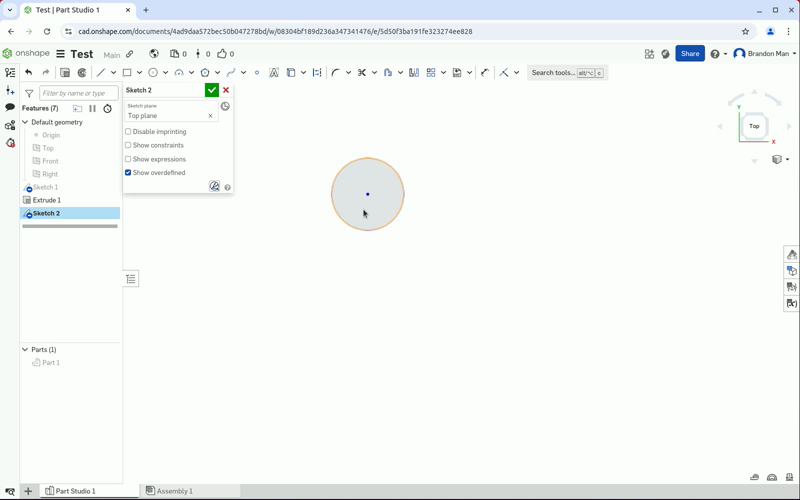
scroll(6)
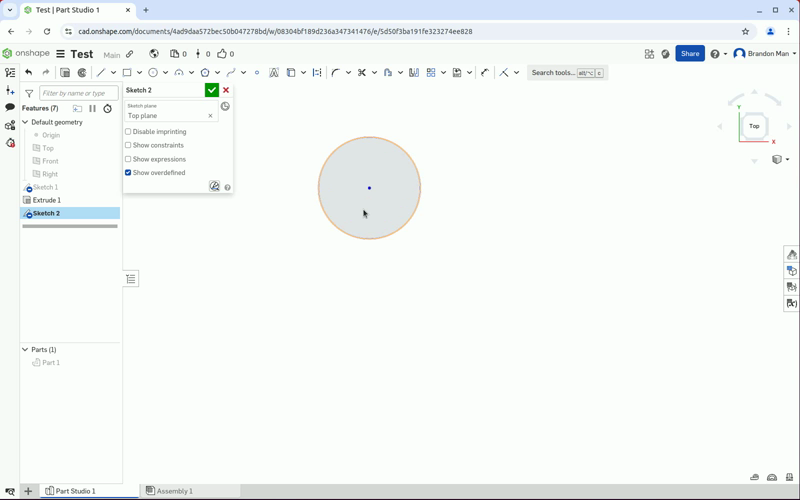
scroll(6)
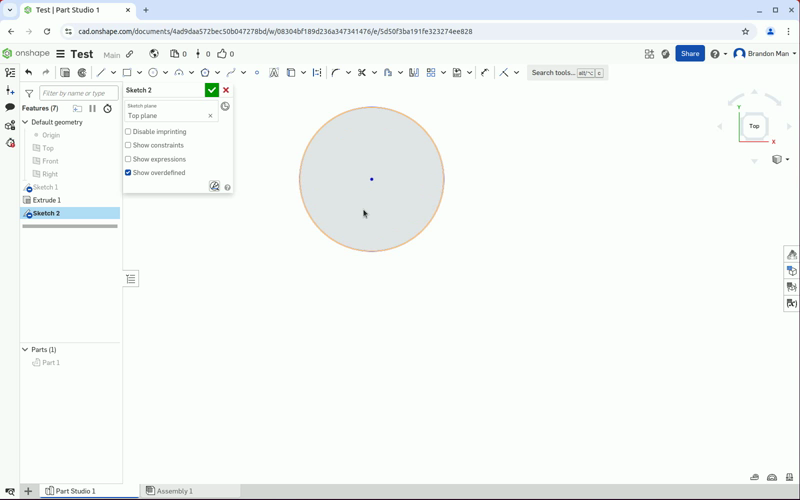
scroll(6)
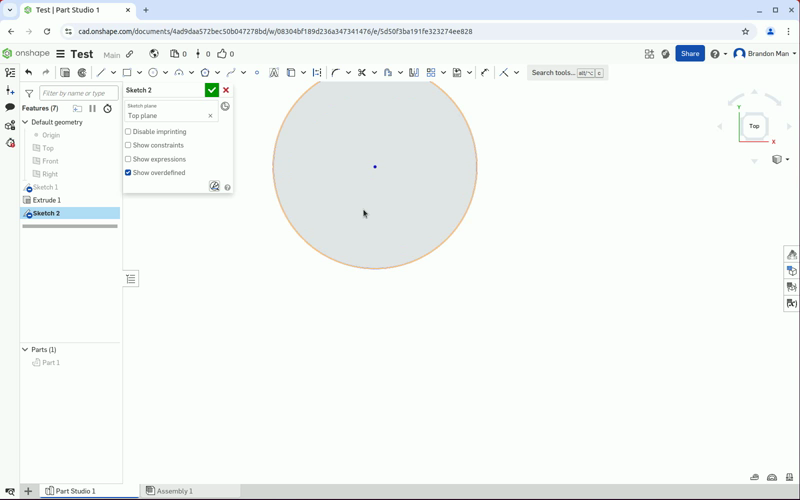
scroll(6)
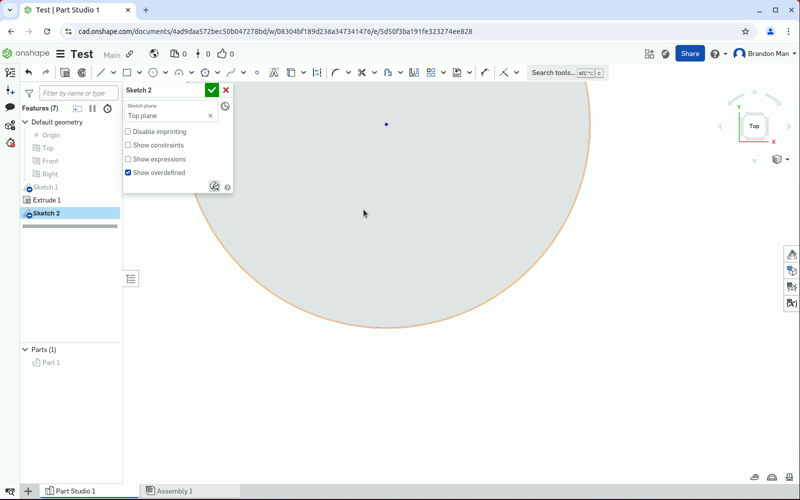
click(363, 209)
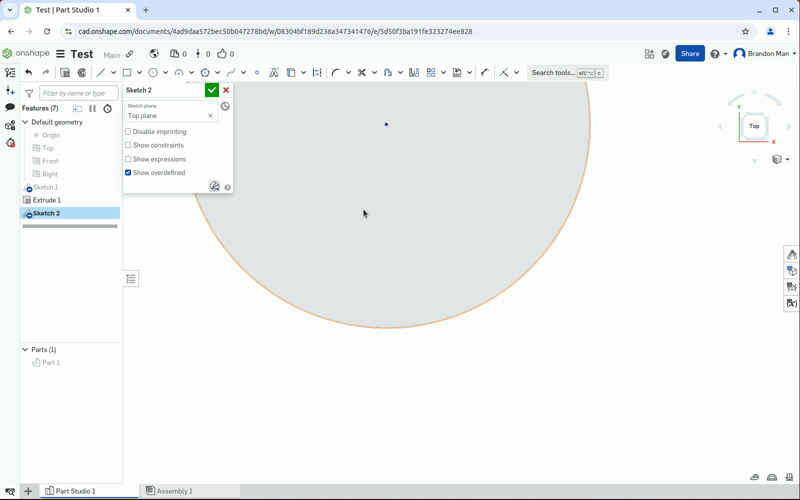
scroll(-6)
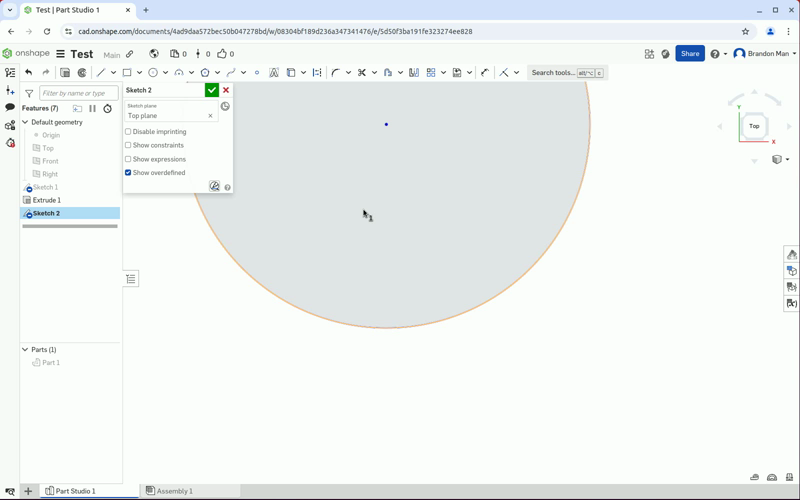
scroll(-6)
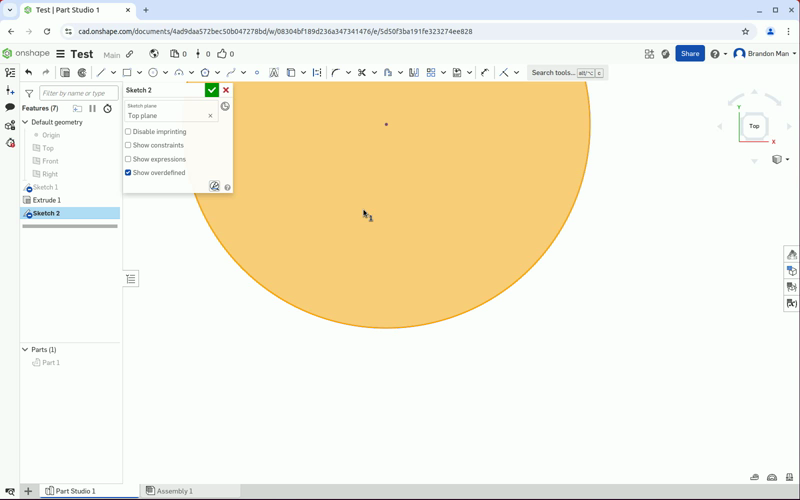
scroll(-6)
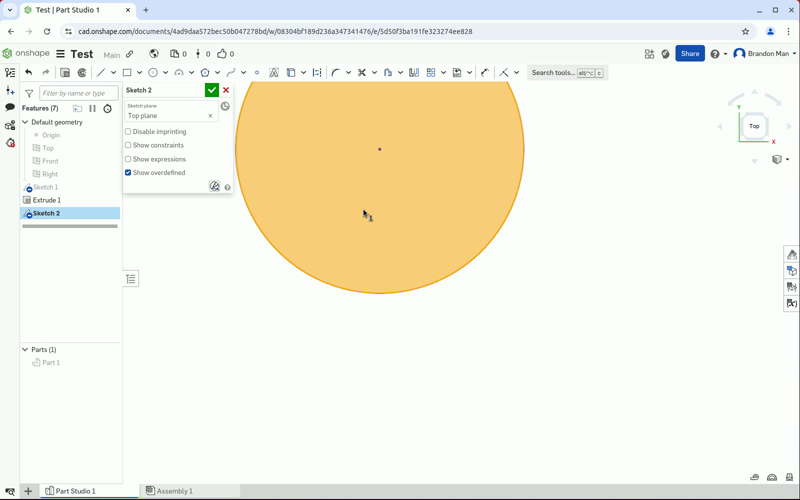
scroll(-6)
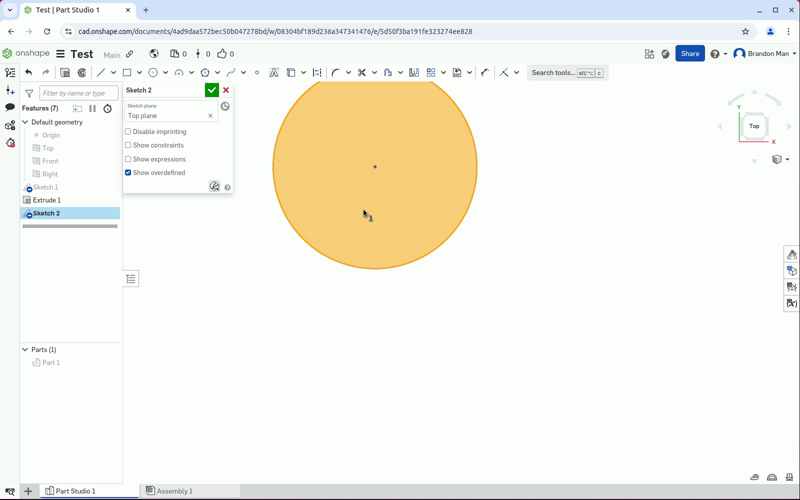
scroll(-6)
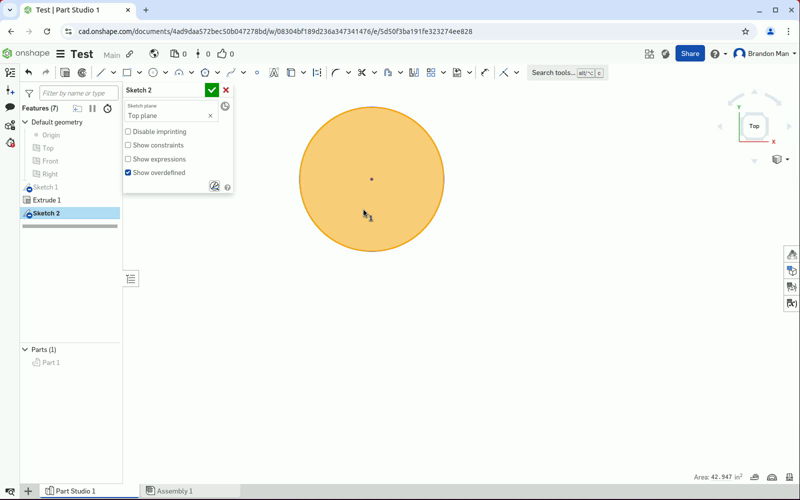
scroll(-6)
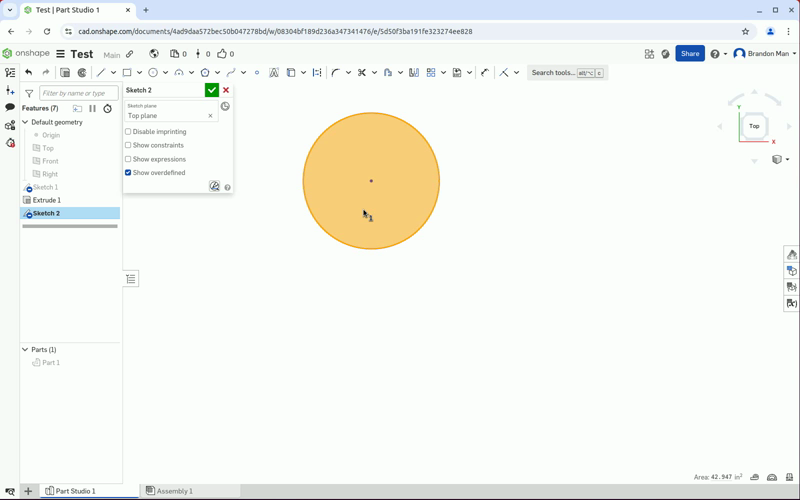
scroll(-6)
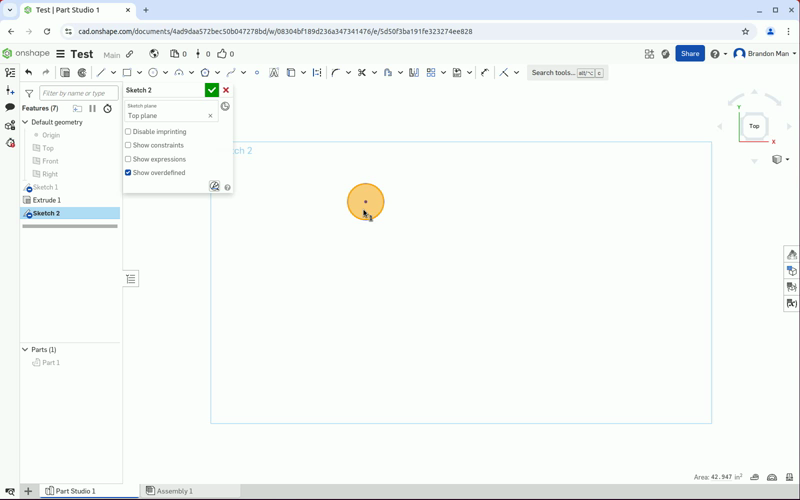
mouse_move(73, 352)
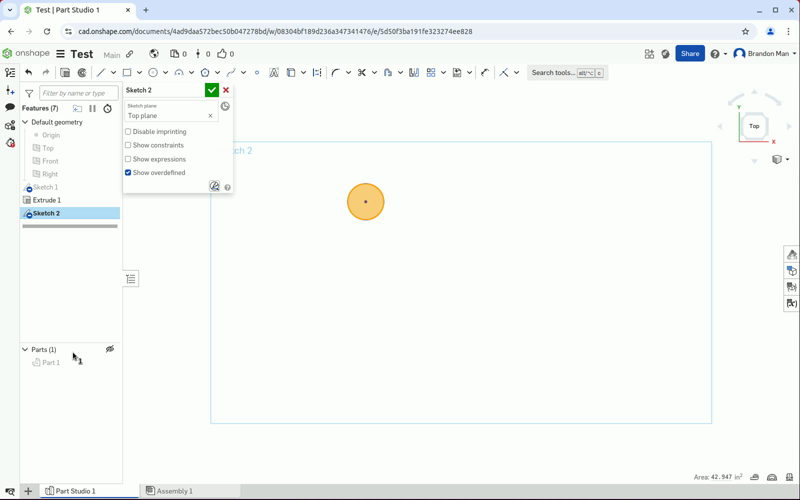
key(shift+y)
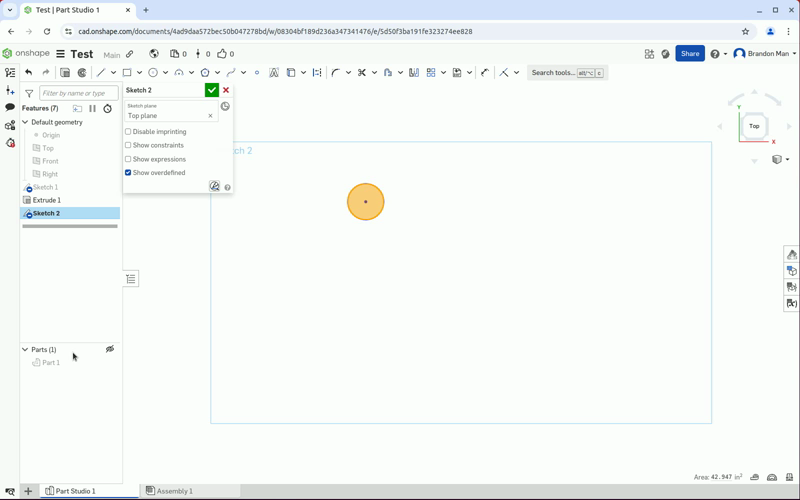
key(shift+e)
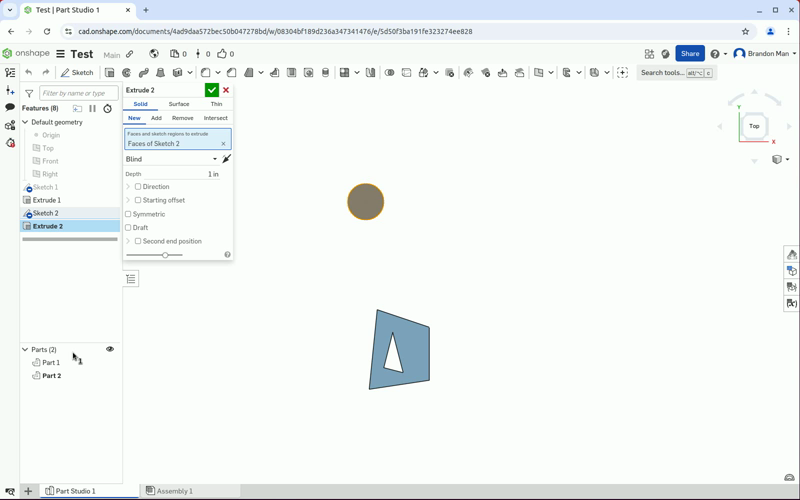
mouse_move(143, 106)
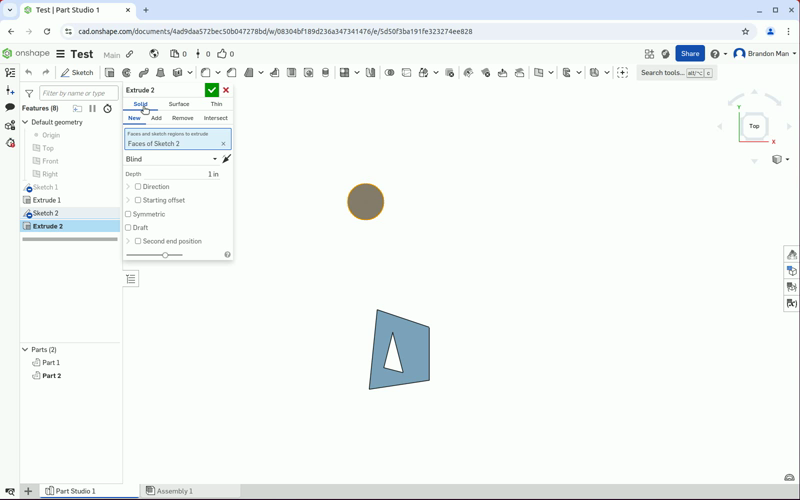
click(143, 106)
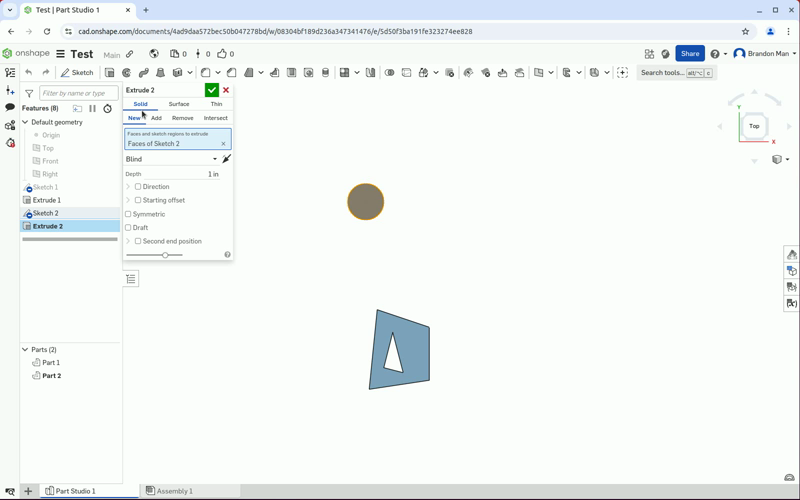
mouse_move(137, 120)
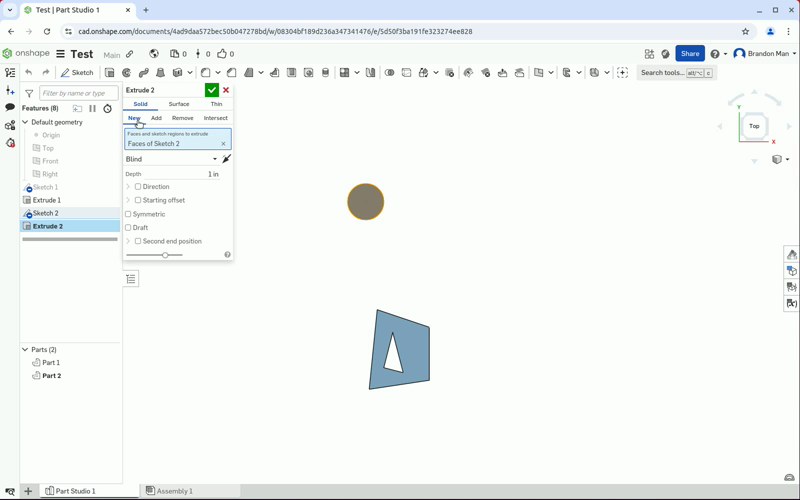
click(137, 120)
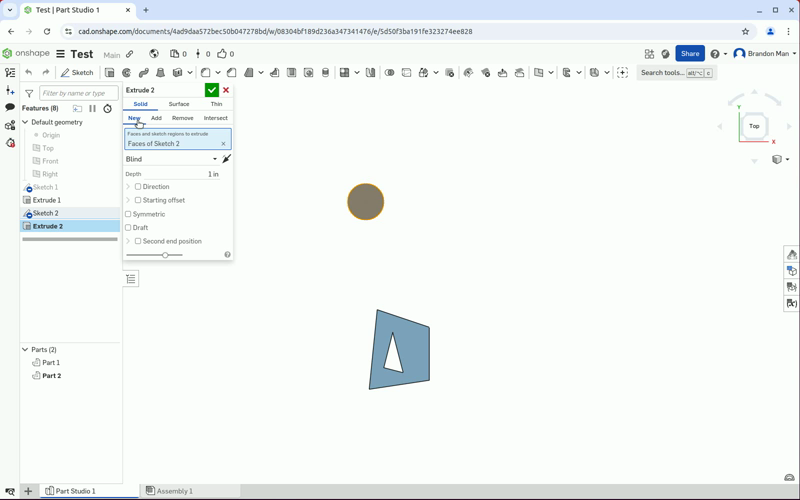
key(tab, 4)
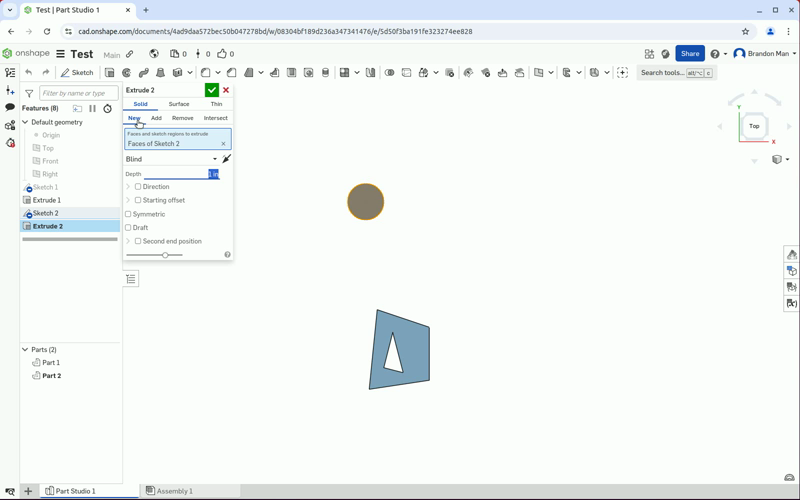
text(7.943)
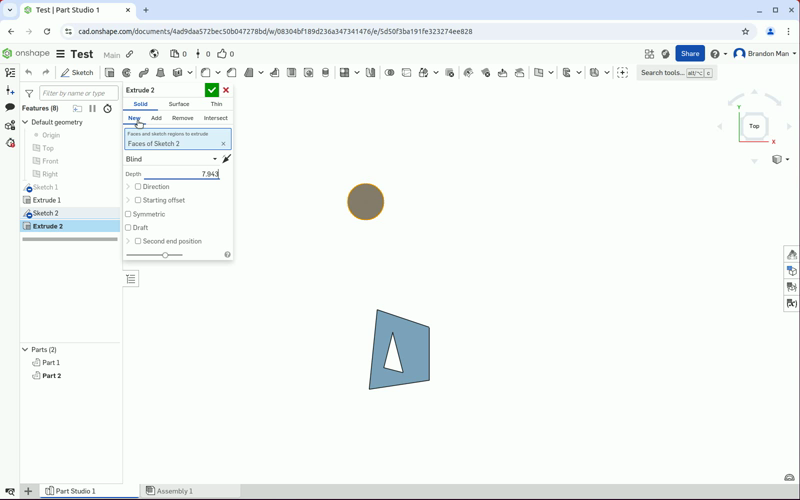
key(enter)
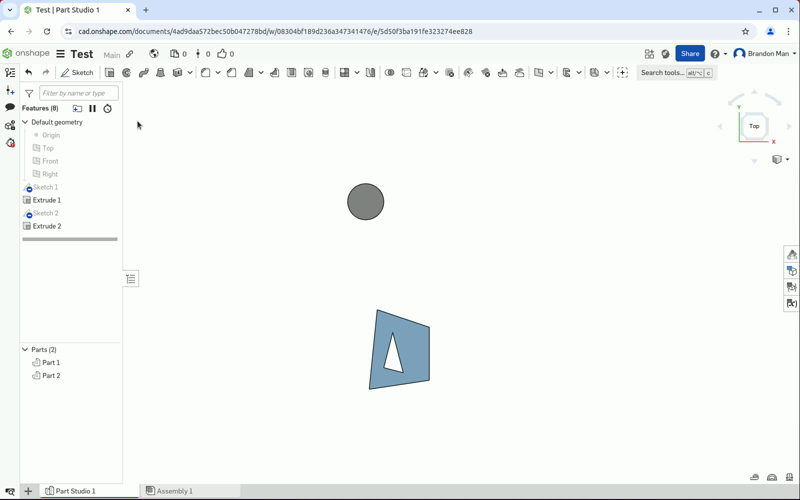
key(shift+h)
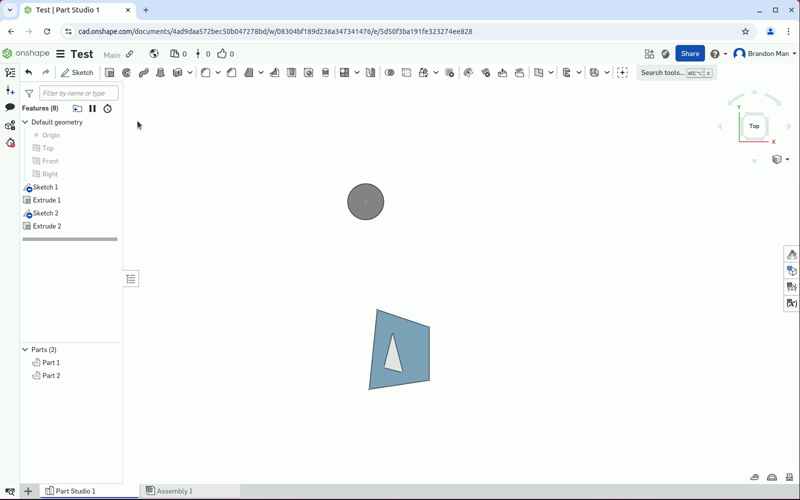
key(shift+h)
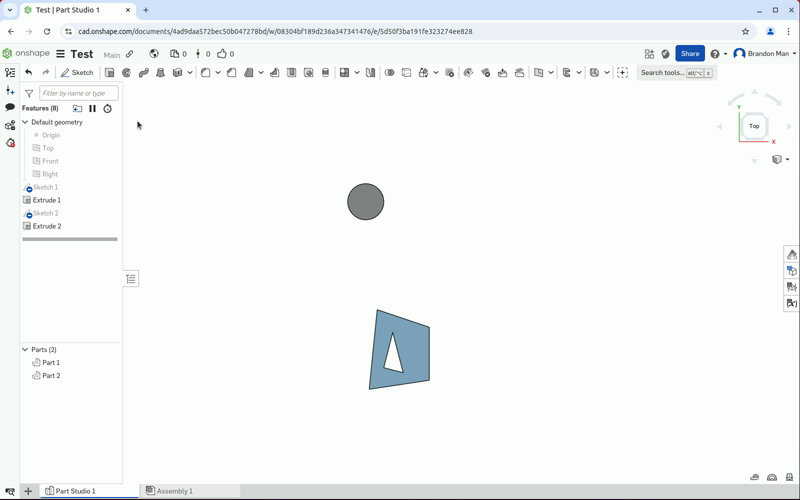
mouse_move(73, 189)
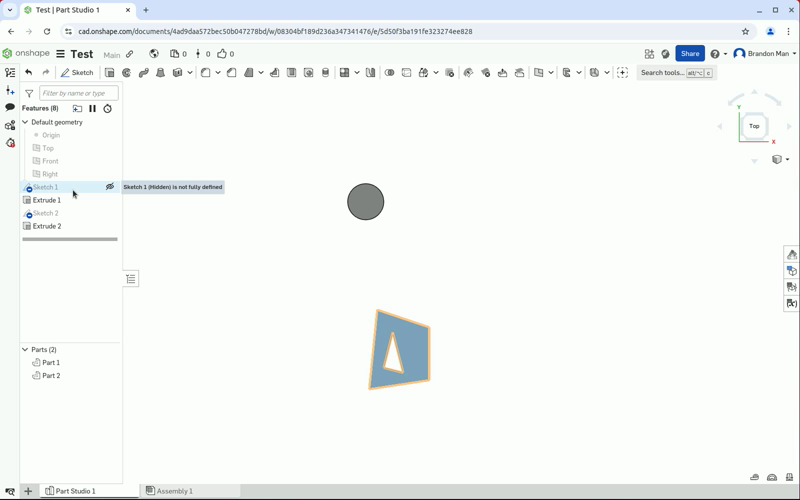
click(73, 189)
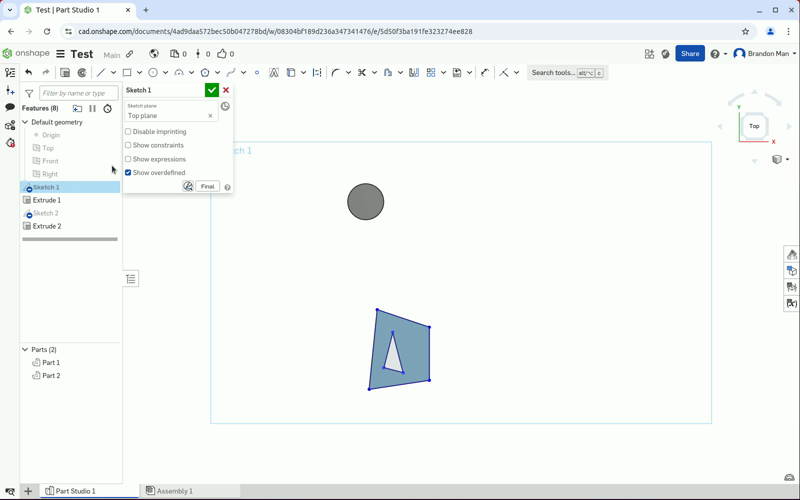
mouse_move(229, 92)
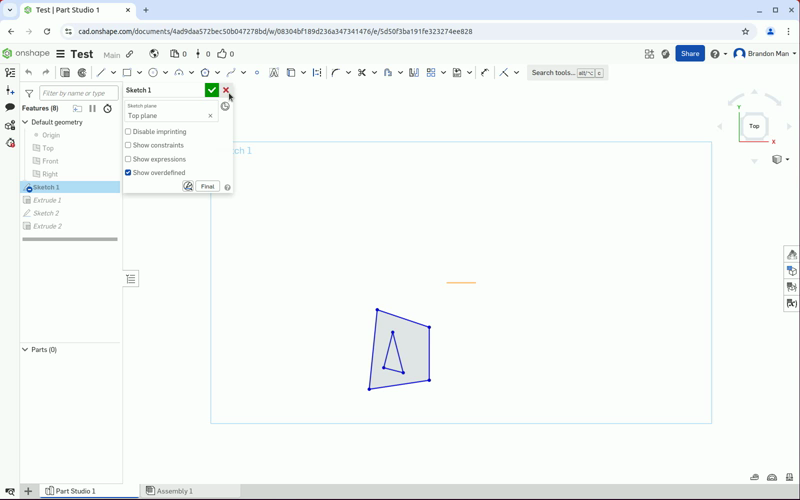
click(229, 92)
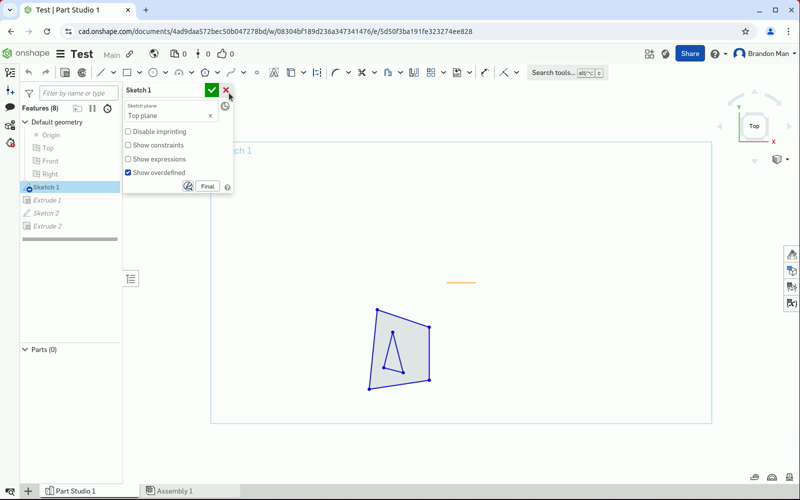
key(shift+s)
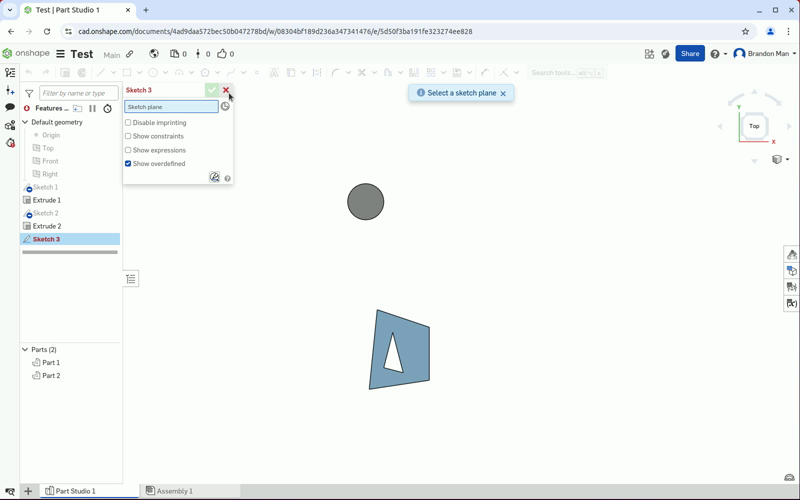
mouse_move(73, 150)
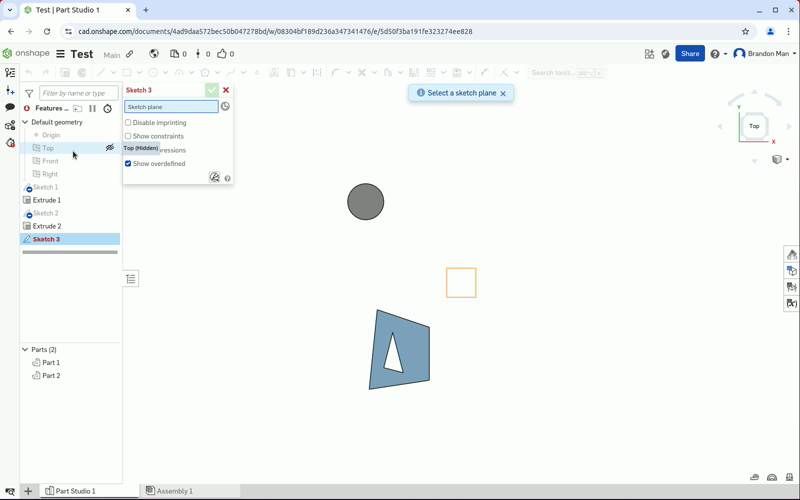
click(73, 150)
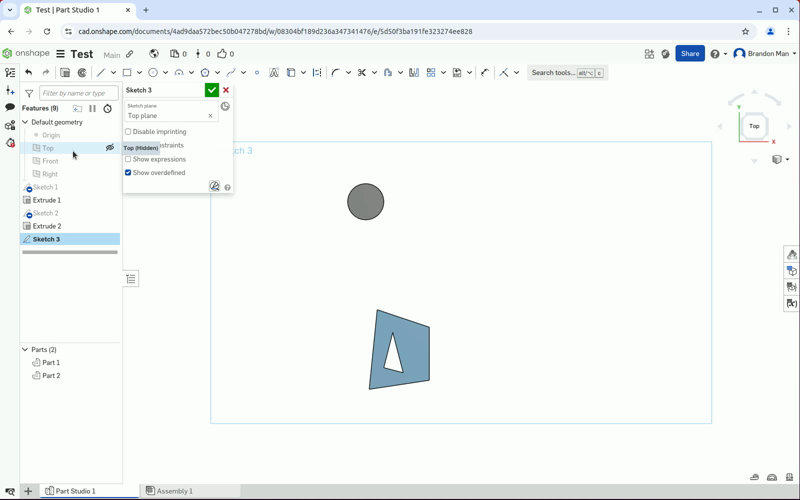
mouse_move(73, 352)
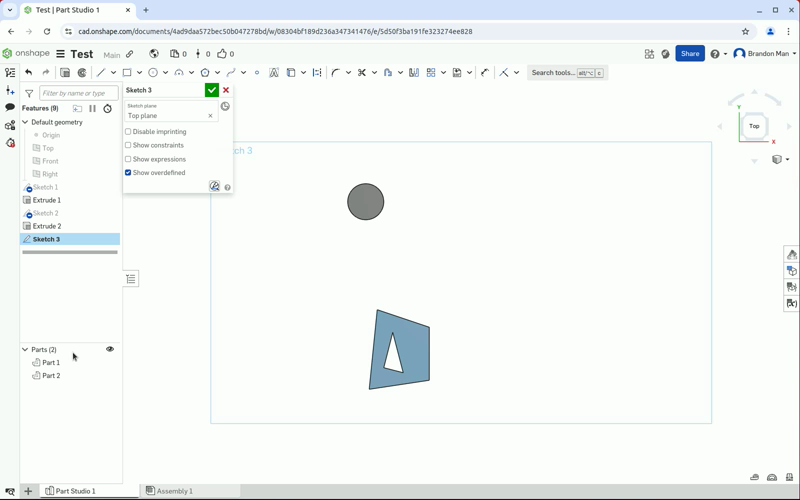
key(y)
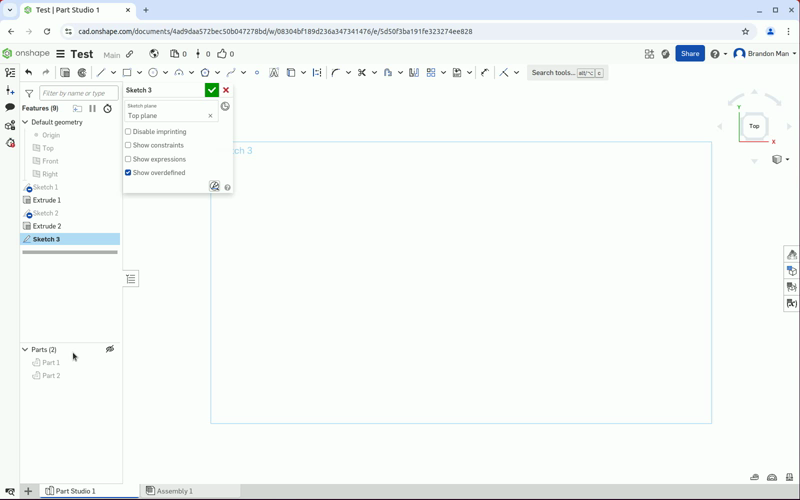
key(l)
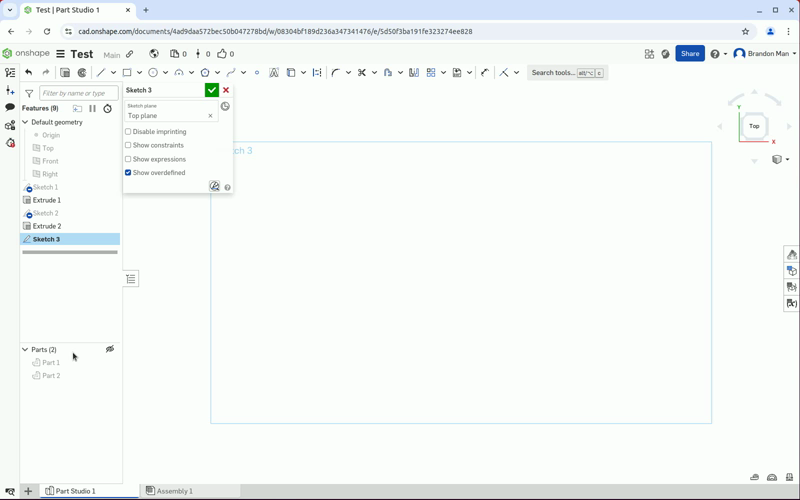
key_down(shift)
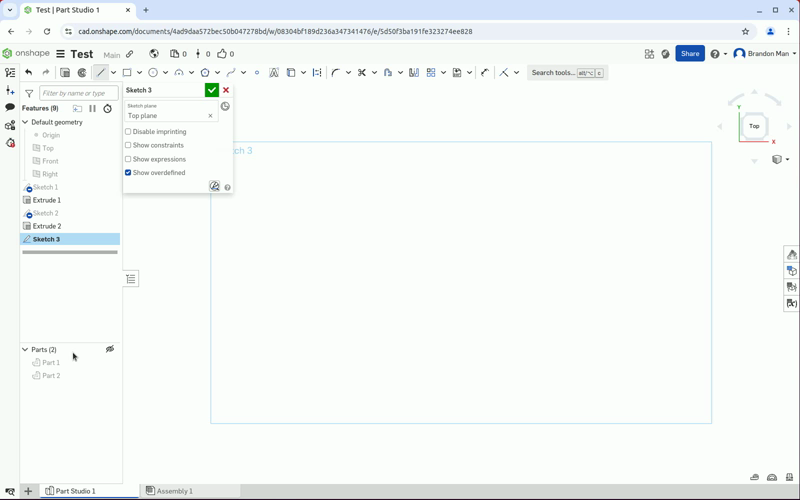
mouse_move(495, 259)
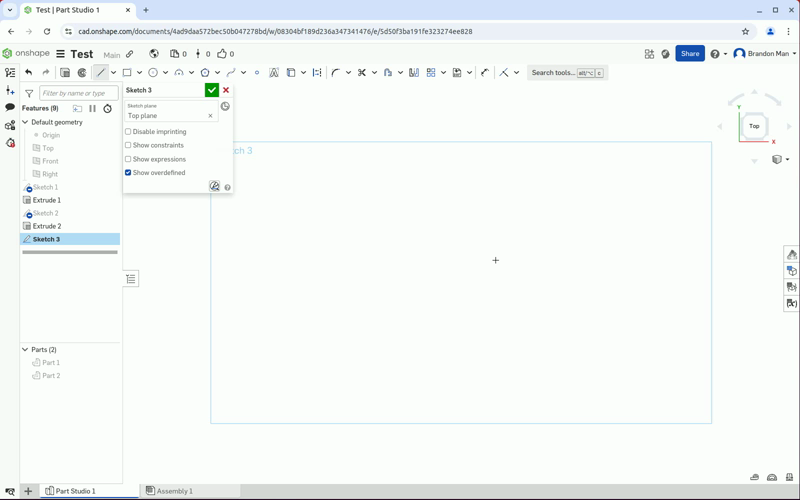
click(495, 259)
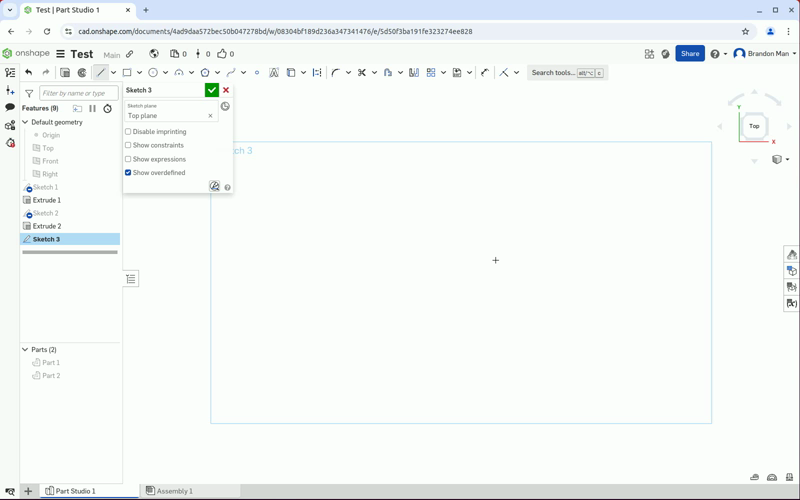
key_up(shift)
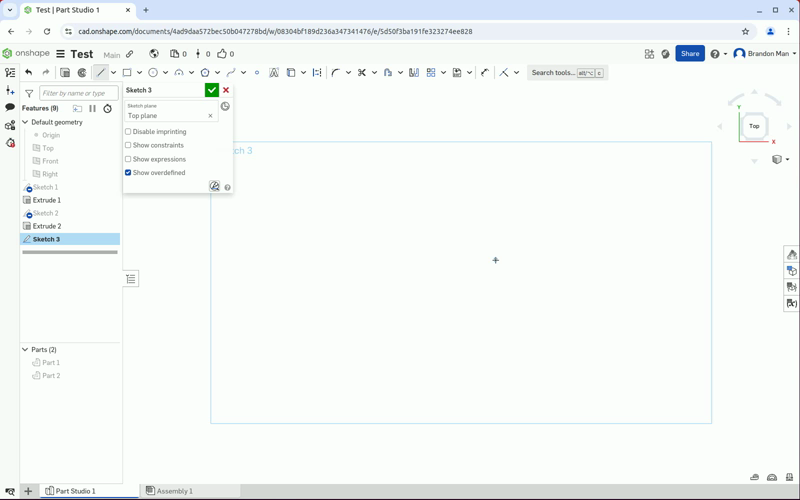
key_down(shift)
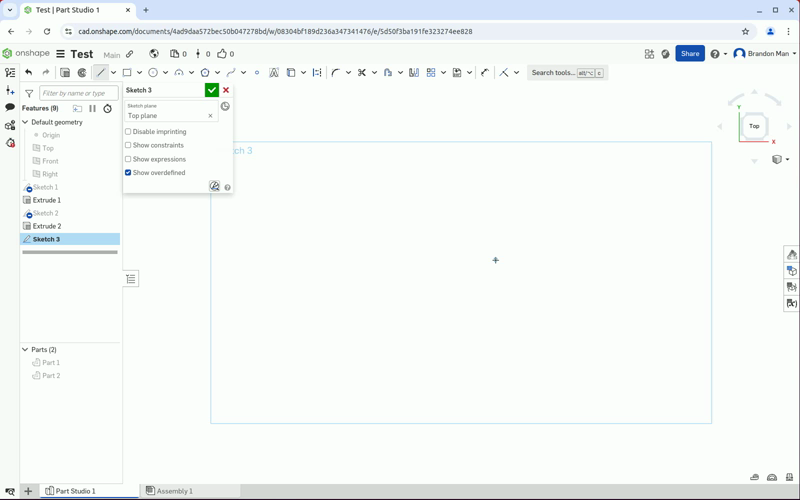
mouse_move(525, 259)
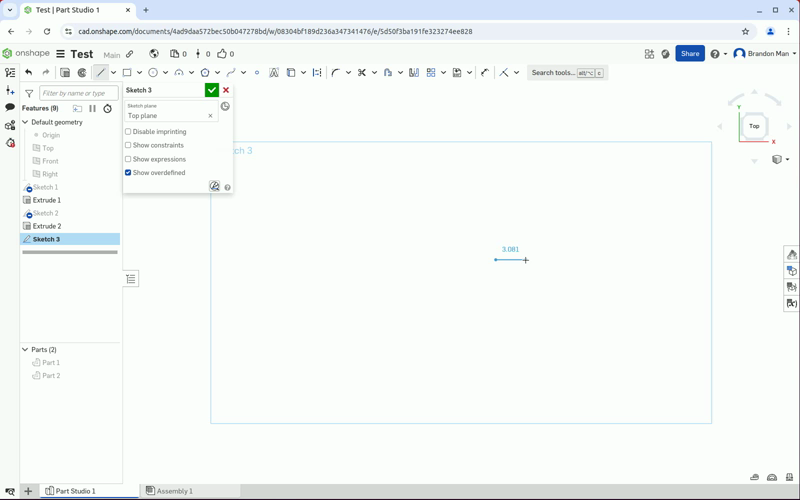
mouse_move(552, 259)
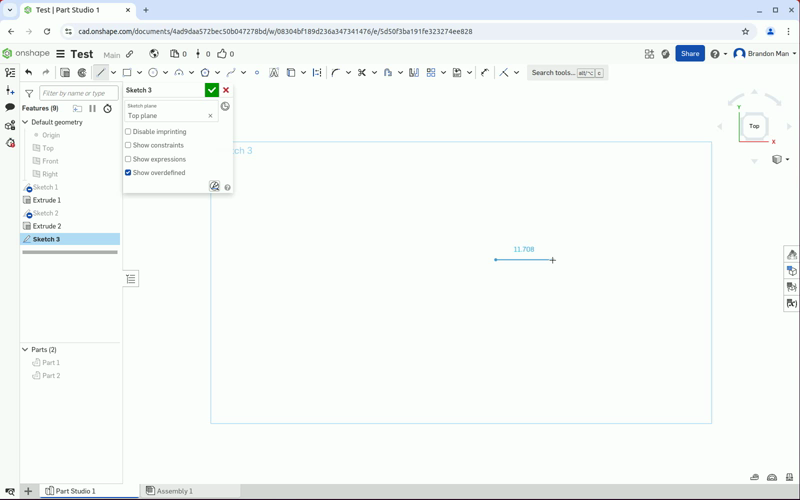
click(552, 259)
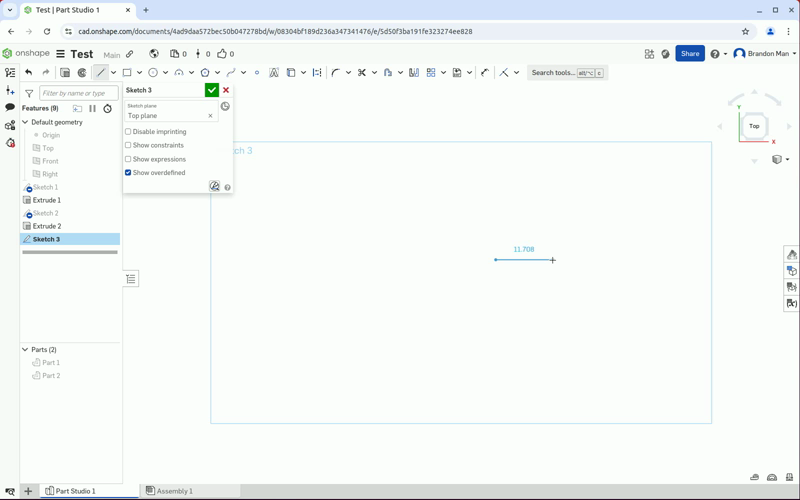
key_up(shift)
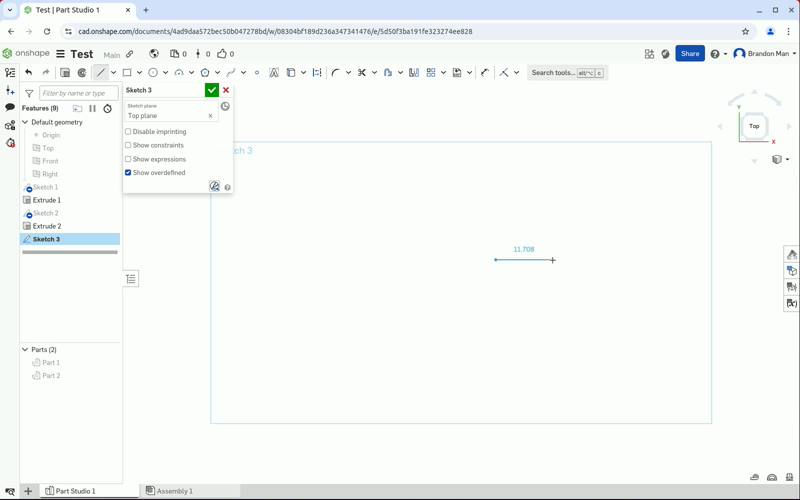
key_down(shift)
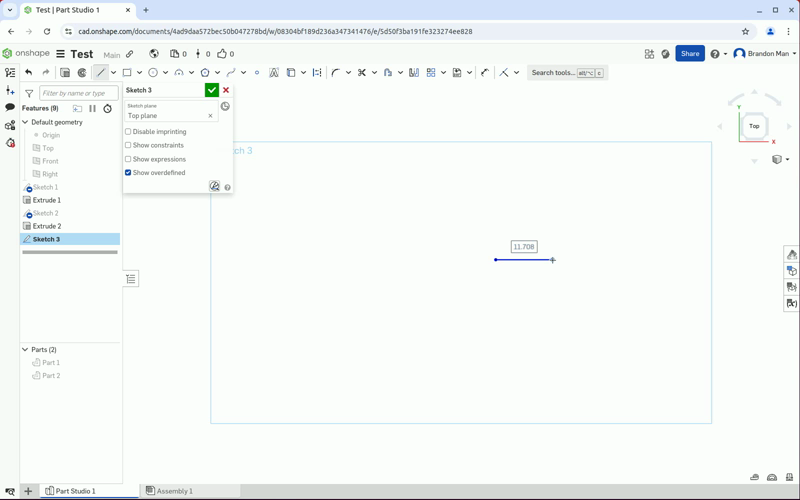
mouse_move(582, 259)
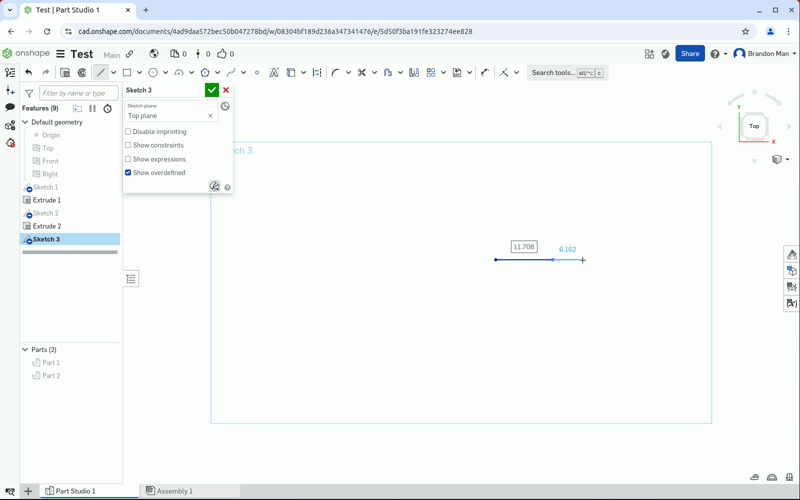
mouse_move(552, 225)
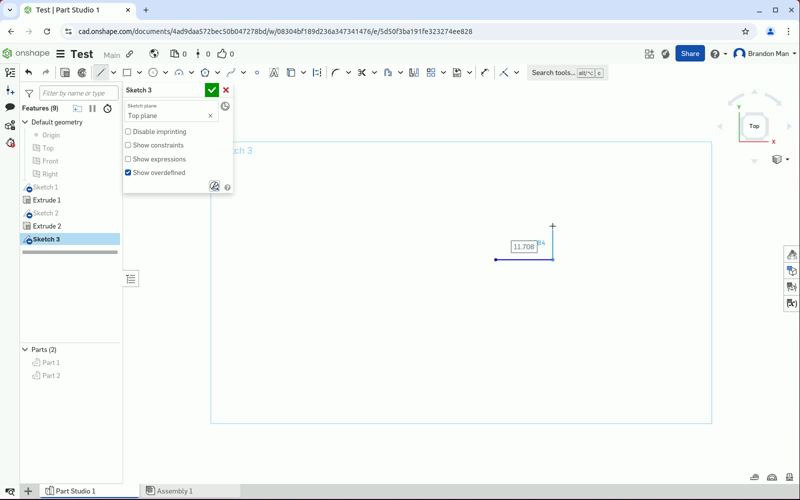
click(552, 225)
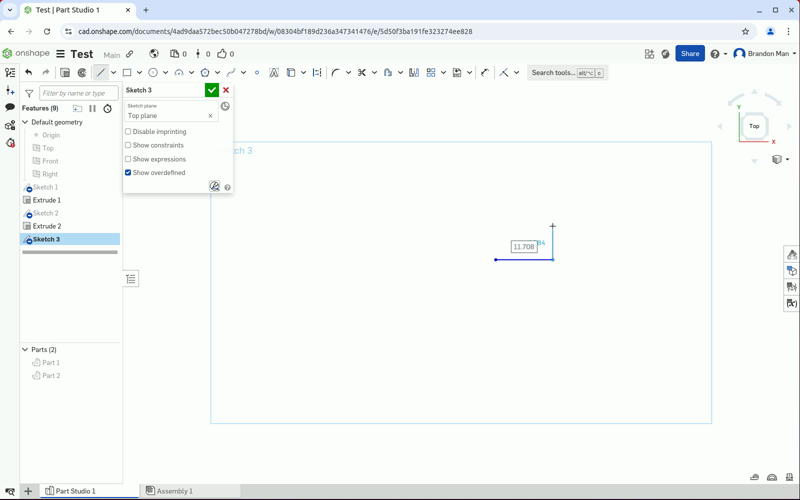
key_up(shift)
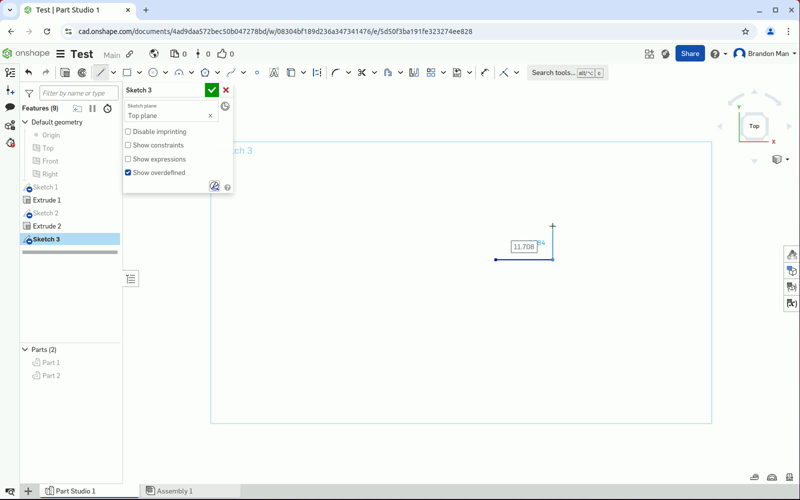
key_down(shift)
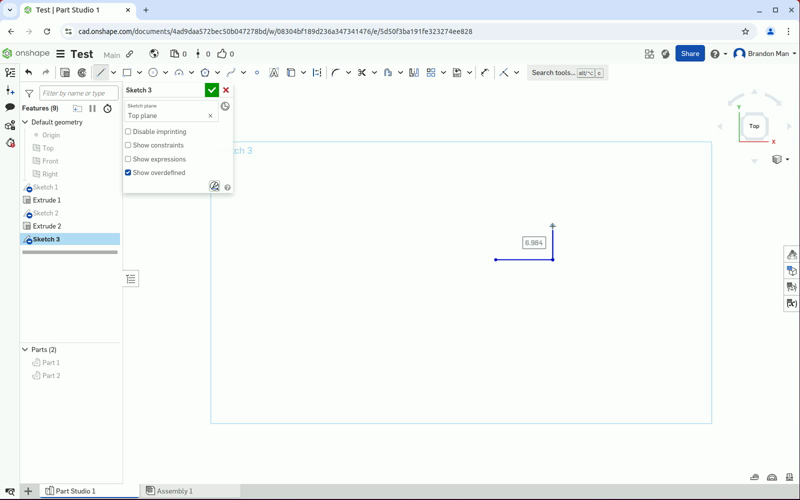
mouse_move(582, 225)
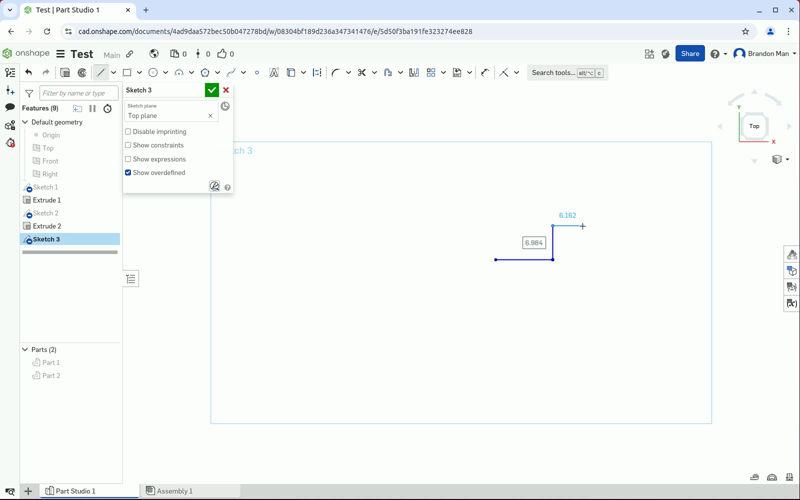
mouse_move(495, 225)
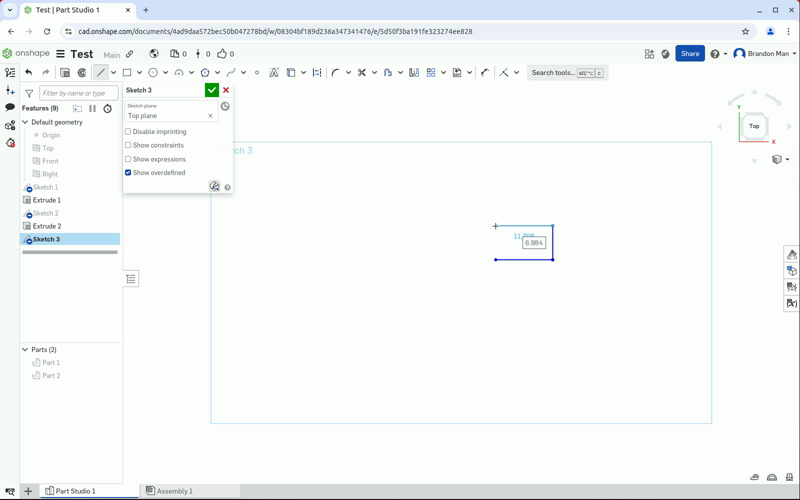
click(495, 225)
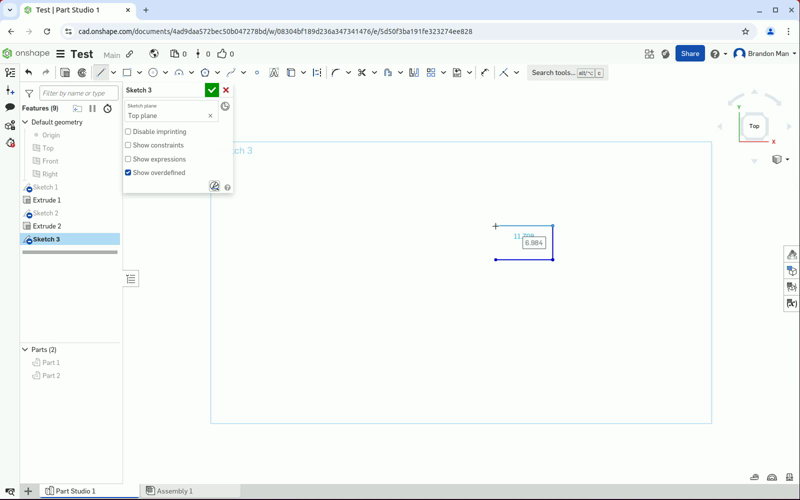
key_up(shift)
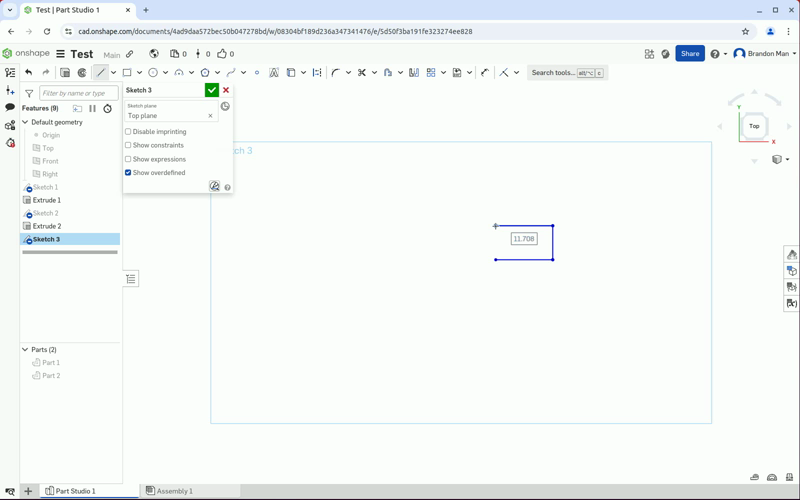
mouse_move(525, 225)
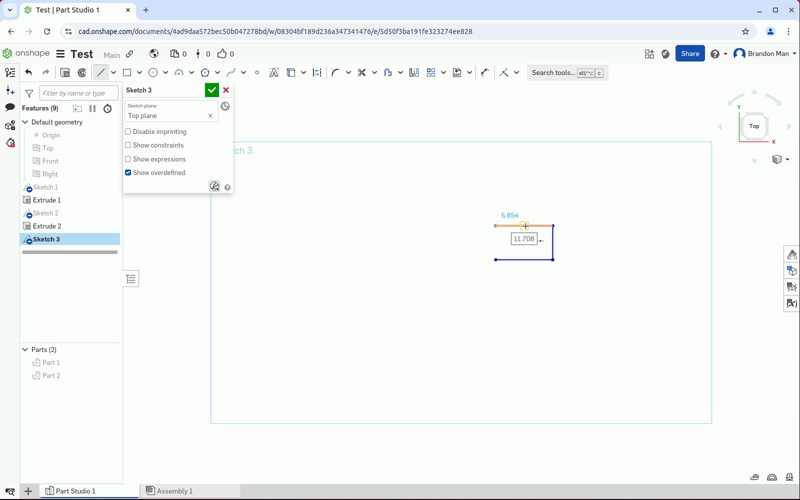
key_down(shift)
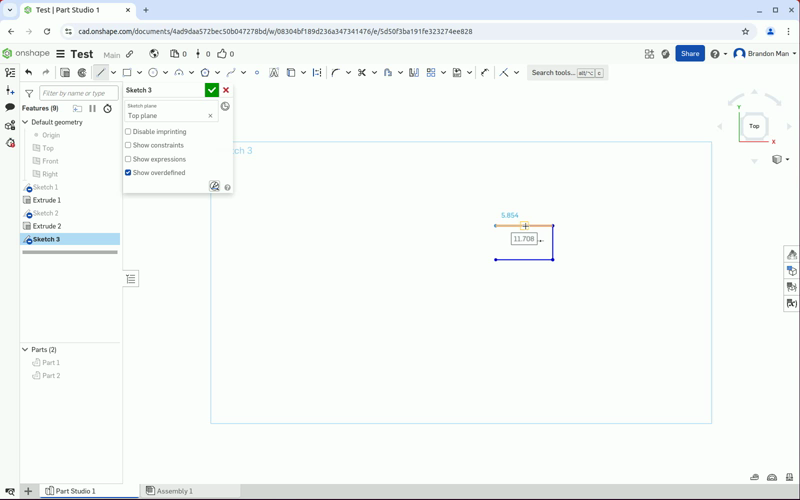
mouse_move(495, 259)
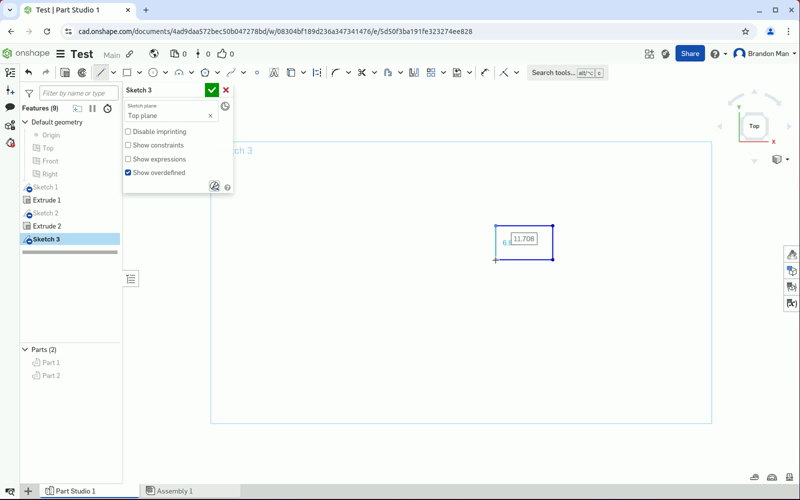
key_up(shift)
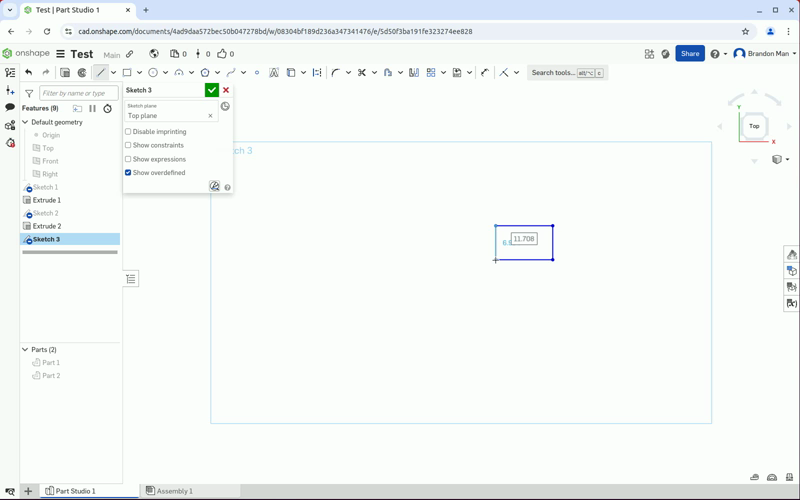
click(495, 259)
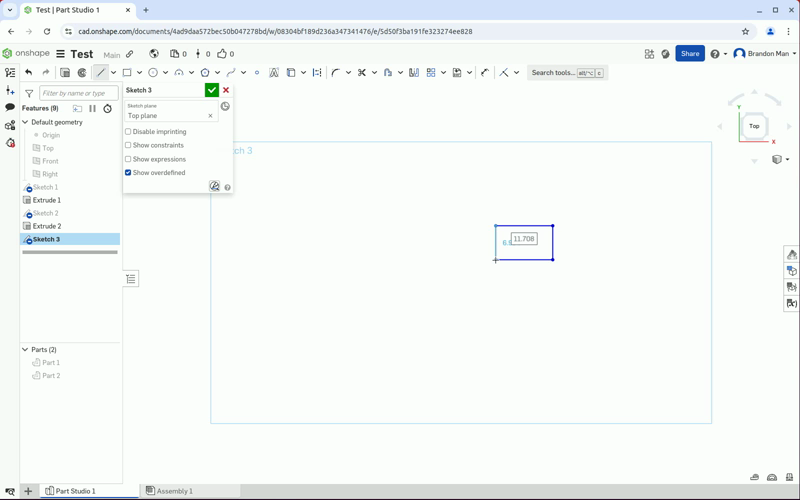
key(esc)
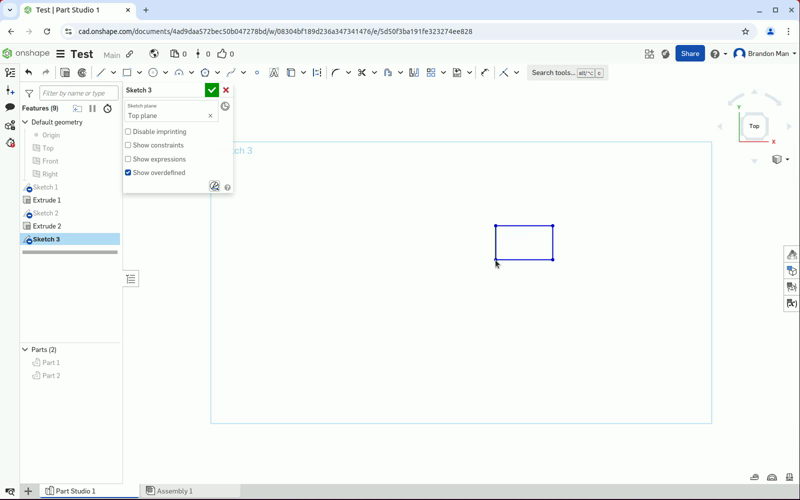
mouse_move(532, 234)
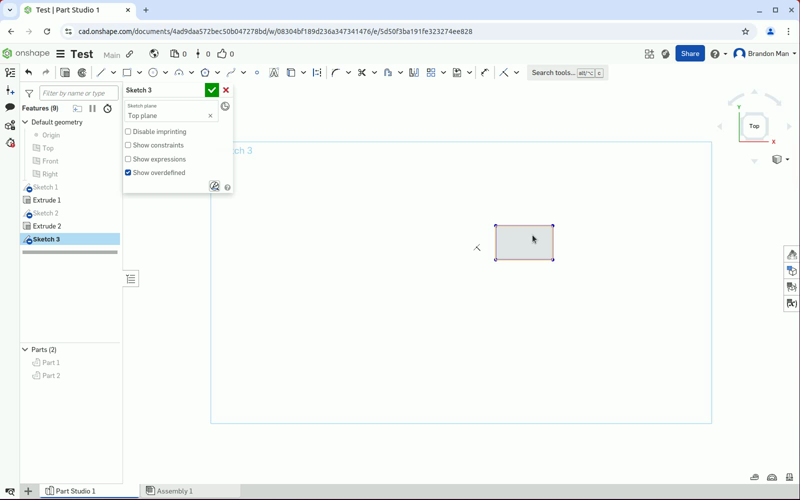
click(532, 234)
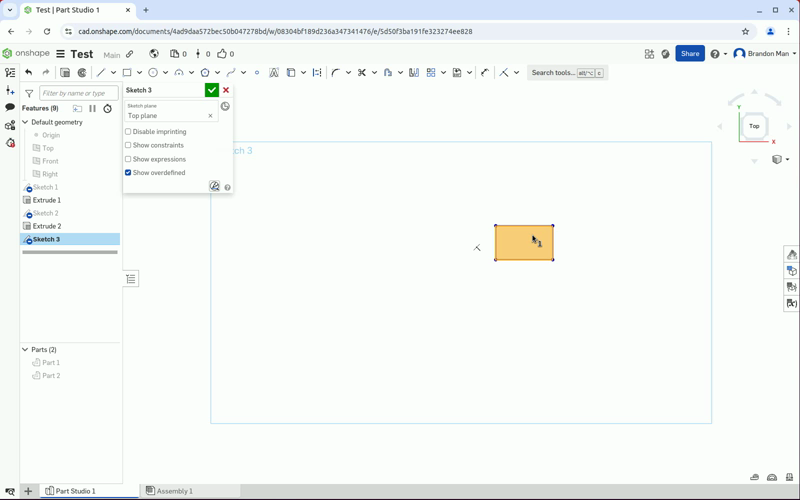
mouse_move(73, 352)
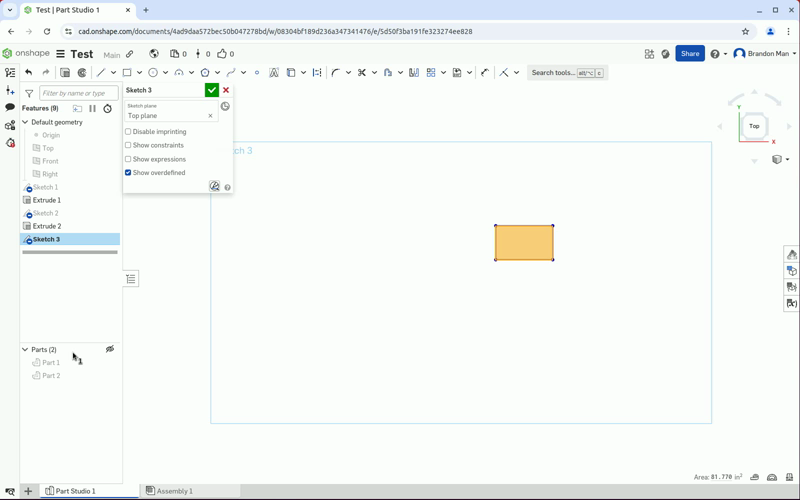
key(shift+y)
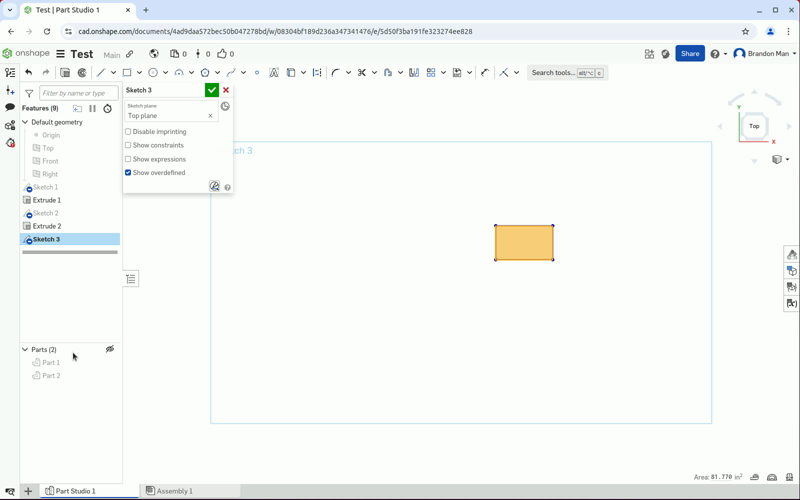
key(shift+e)
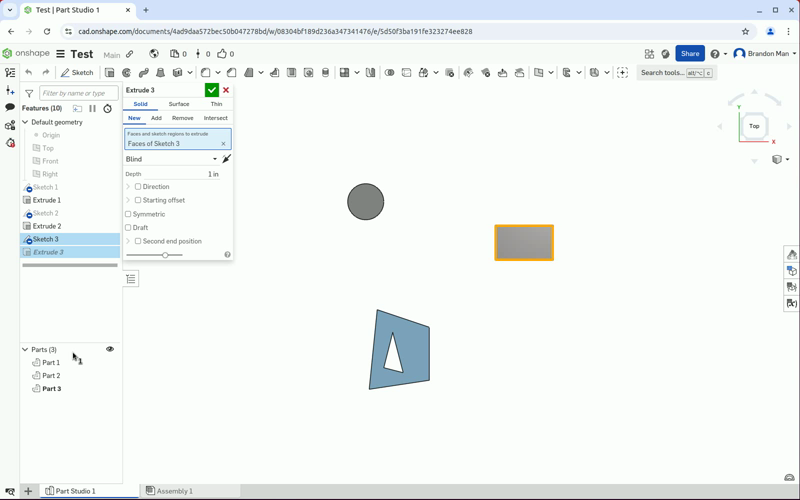
mouse_move(143, 106)
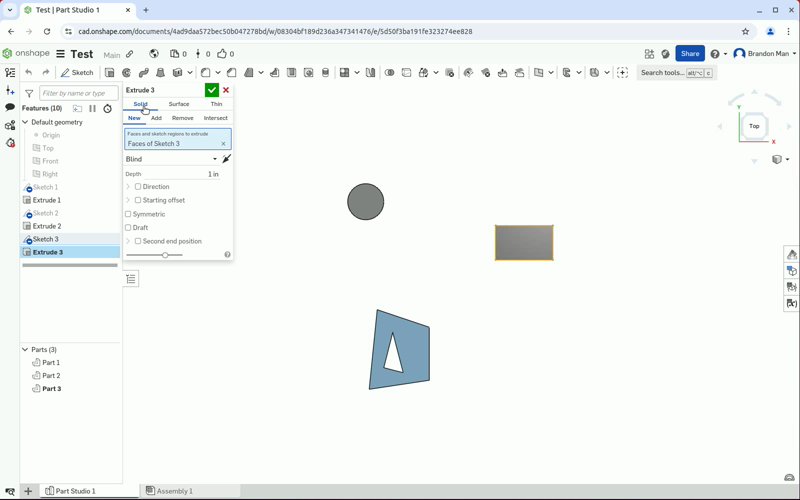
click(143, 106)
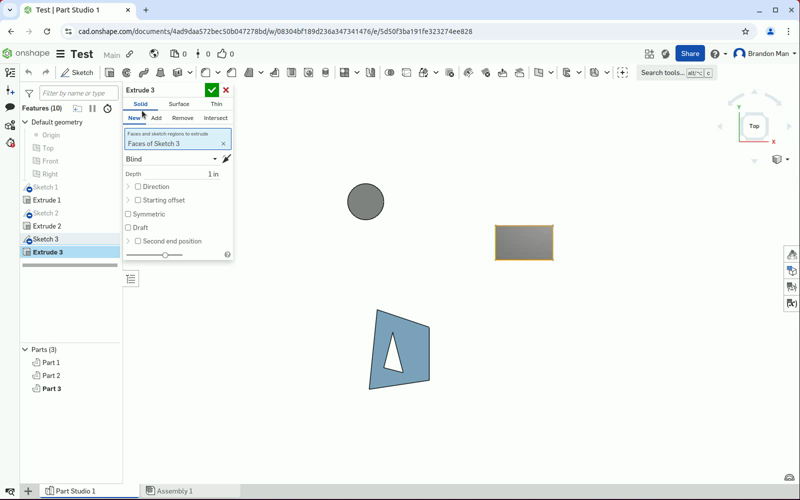
mouse_move(137, 120)
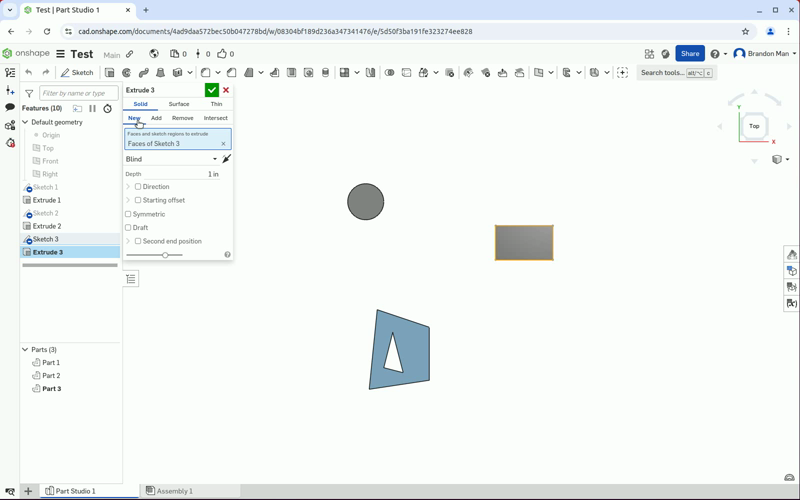
click(137, 120)
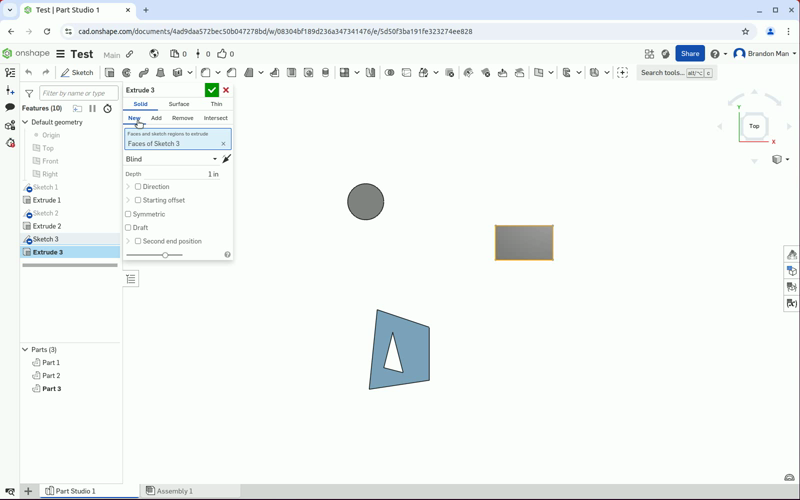
key(tab, 4)
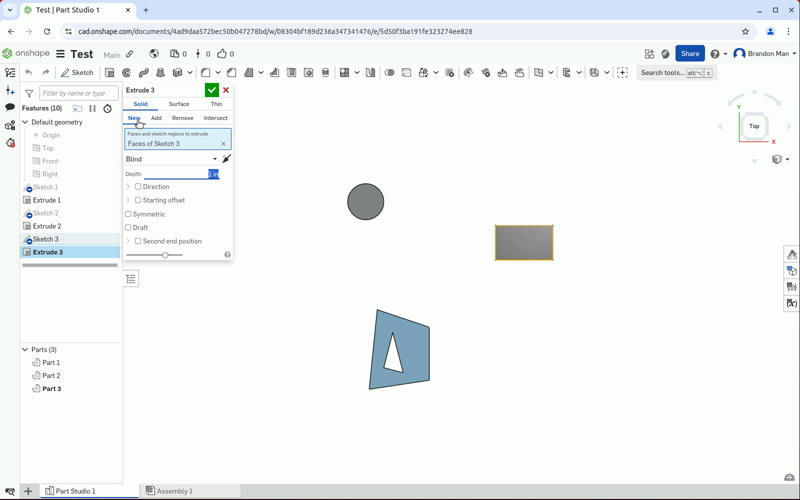
text(7.943)
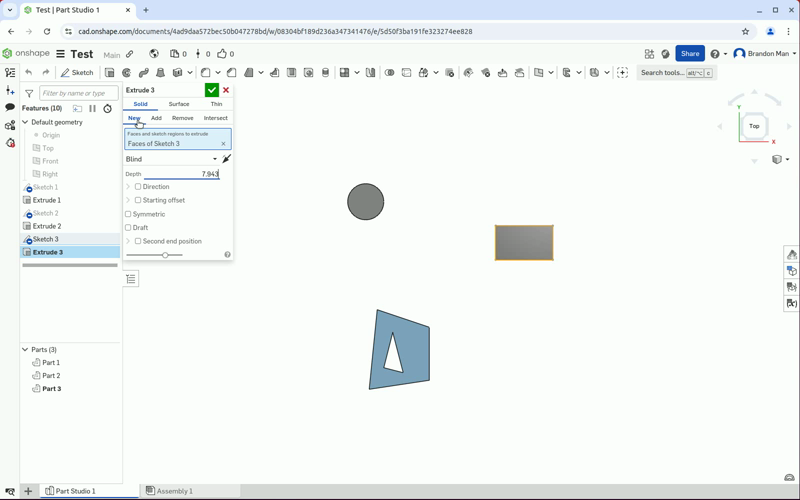
key(enter)
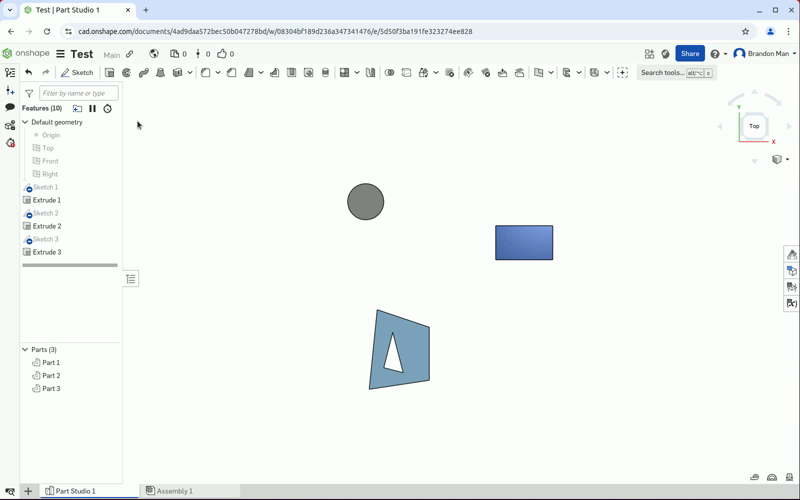
key(shift+h)
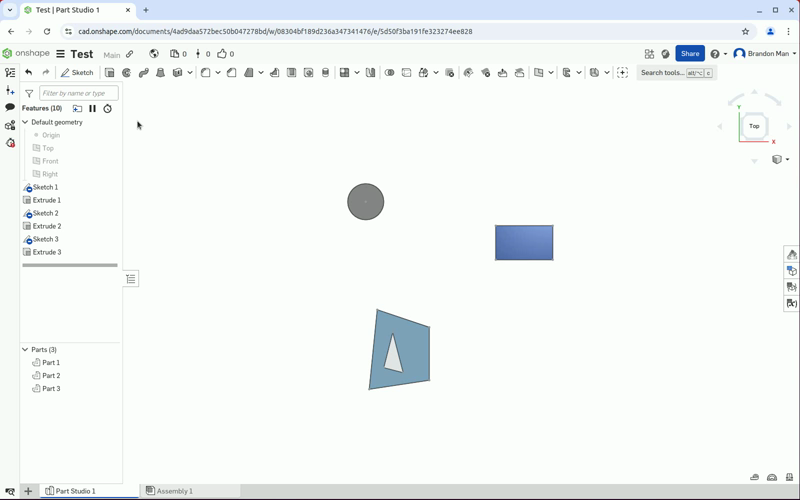
key(shift+h)
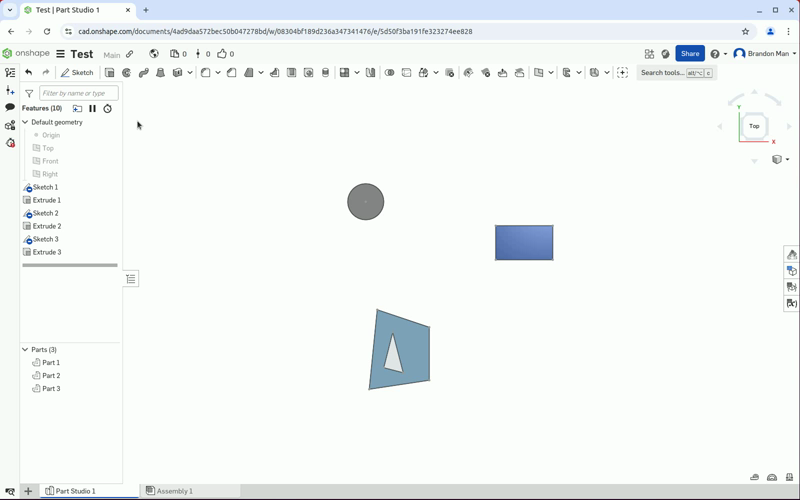
key(shift+7)
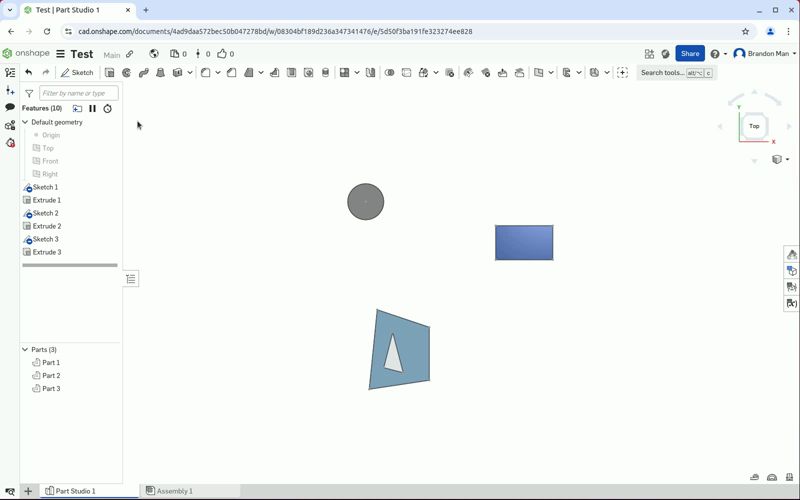
key(up, 3)
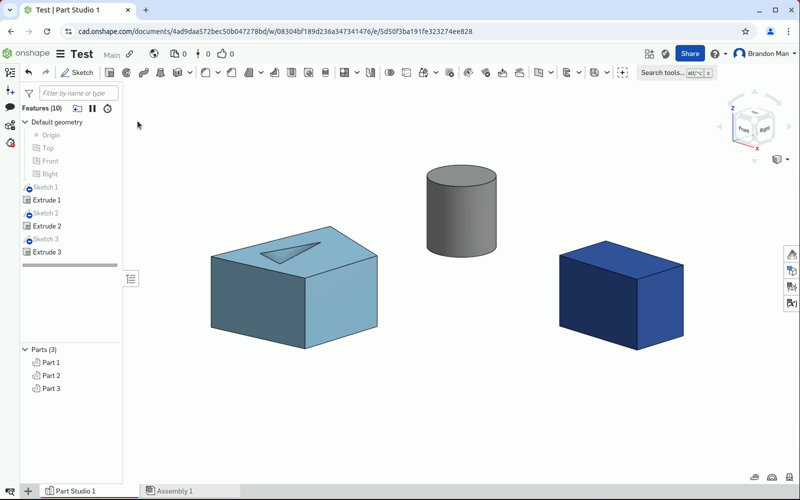
key(left, 3)
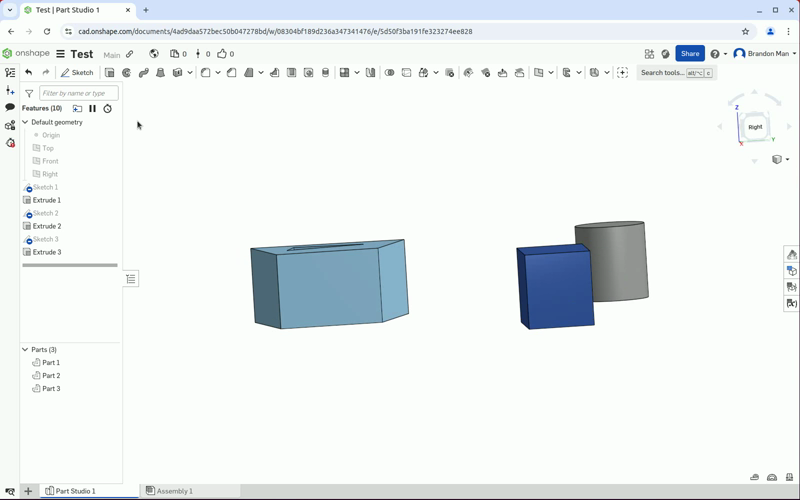
key(right, 3)
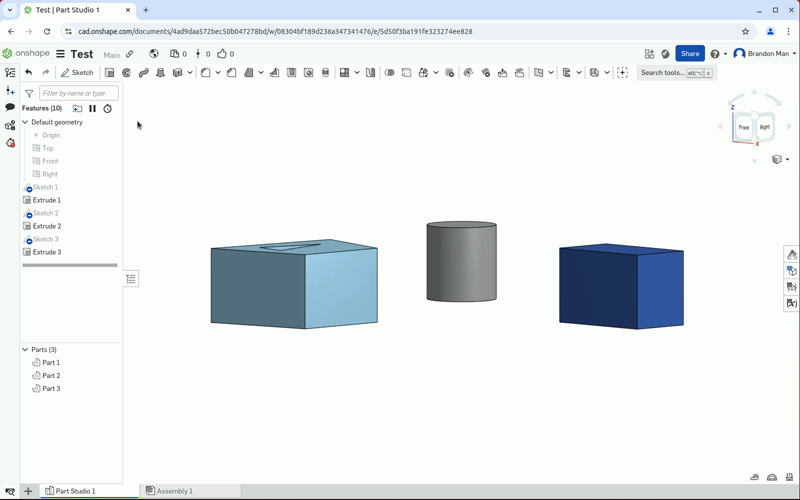
key(down, 3)
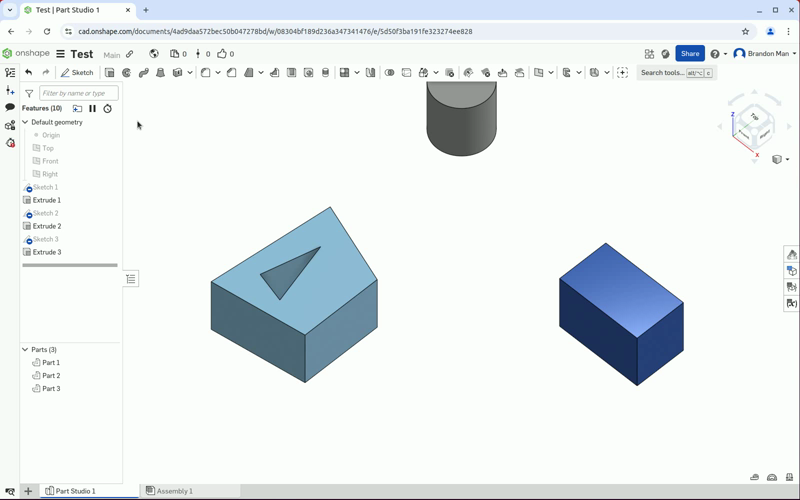
mouse_move(73, 189)
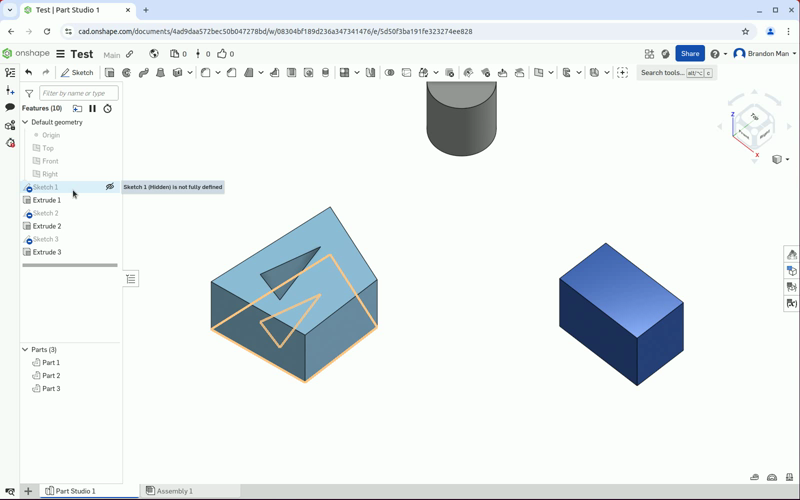
click(73, 189)